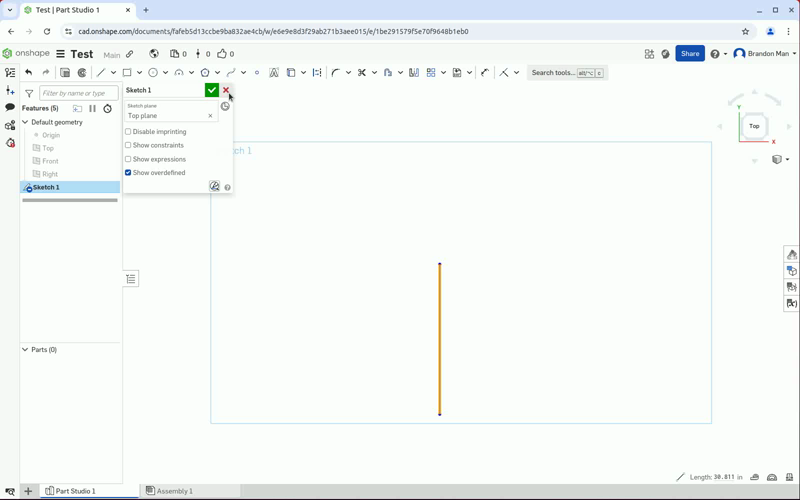
key(shift+h)
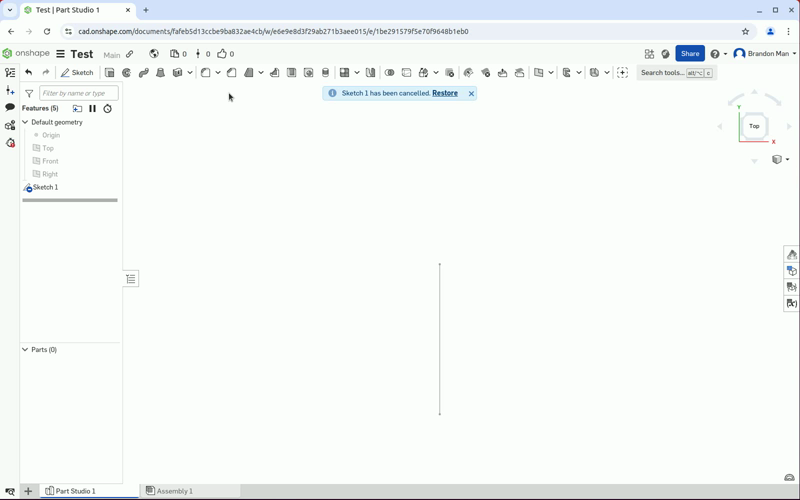
mouse_move(73, 352)
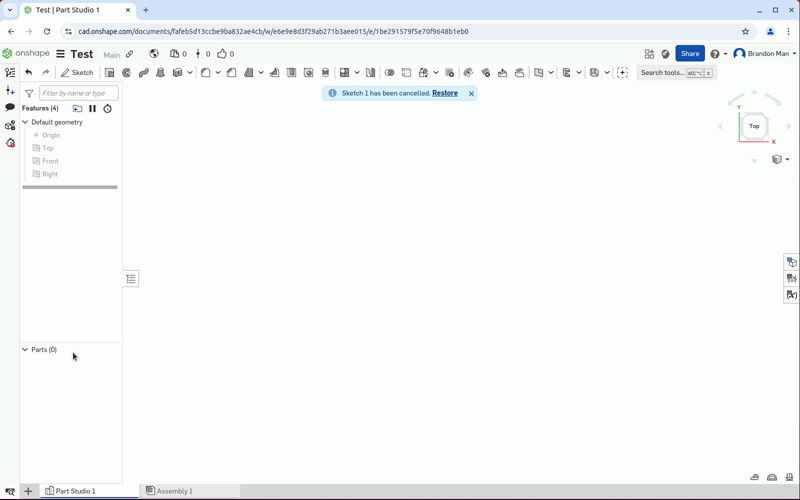
key(y)
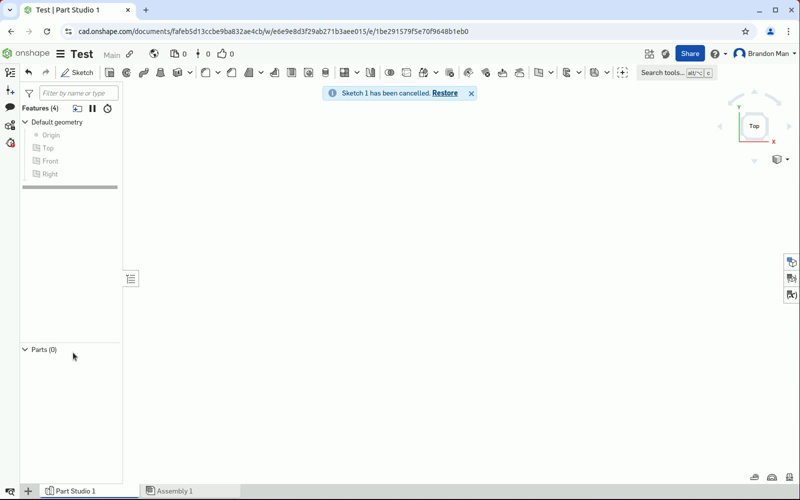
key(shift+p)
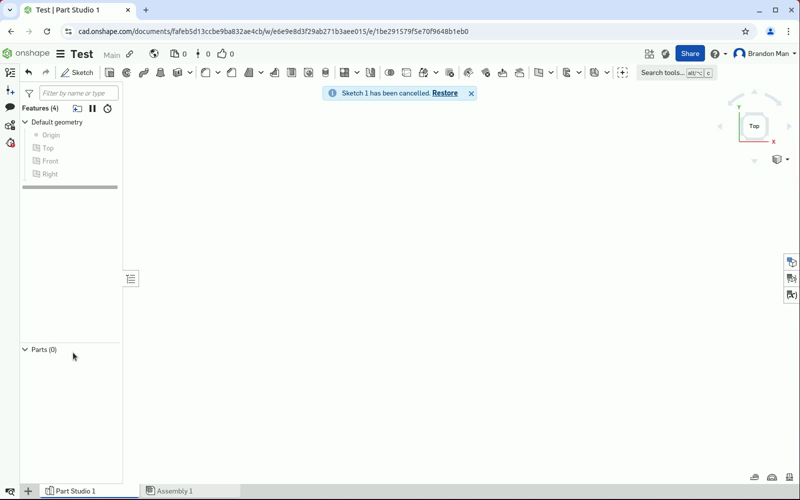
key(space)
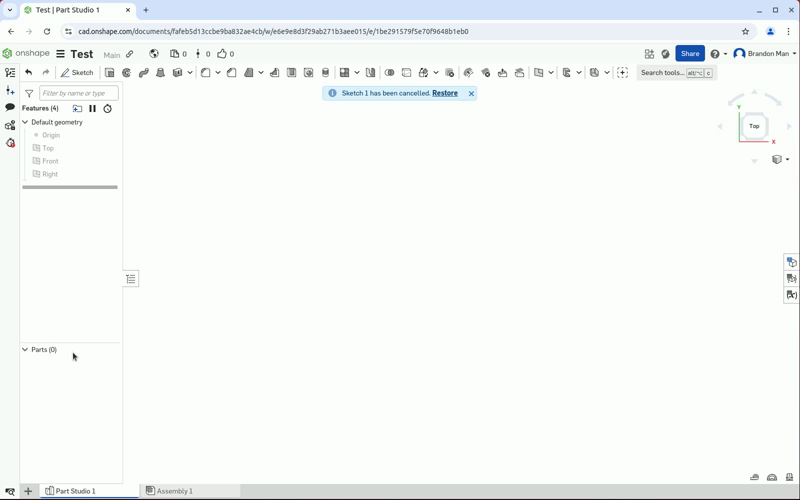
key_down(shift)
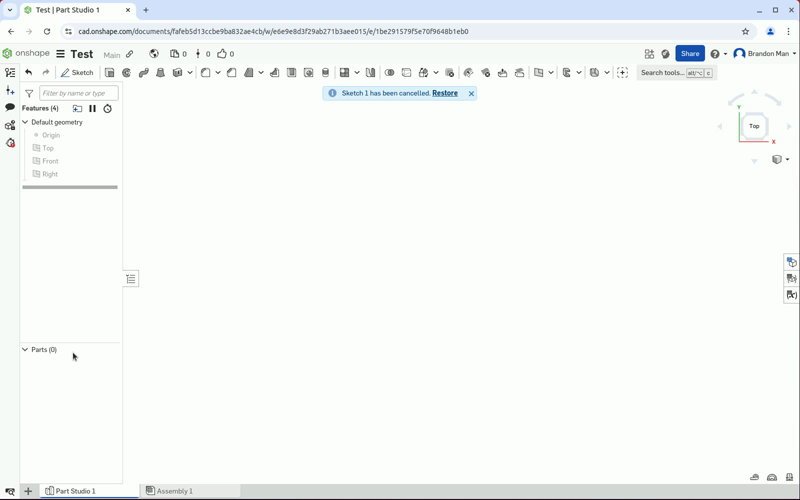
key(up)
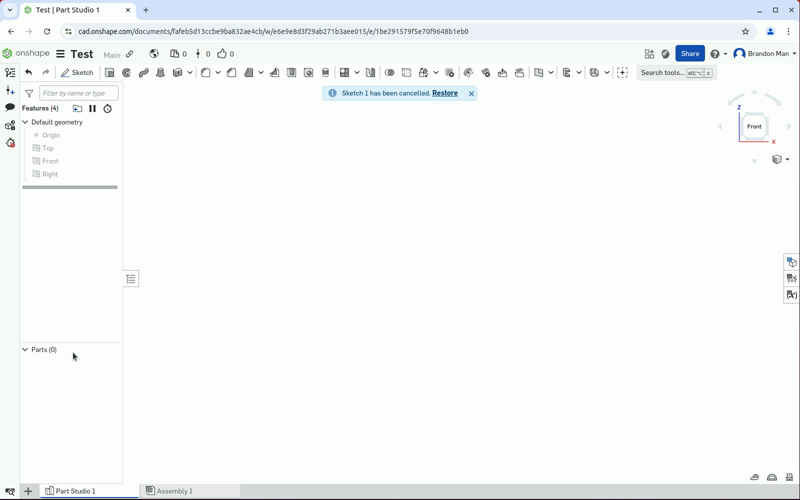
key_up(shift)
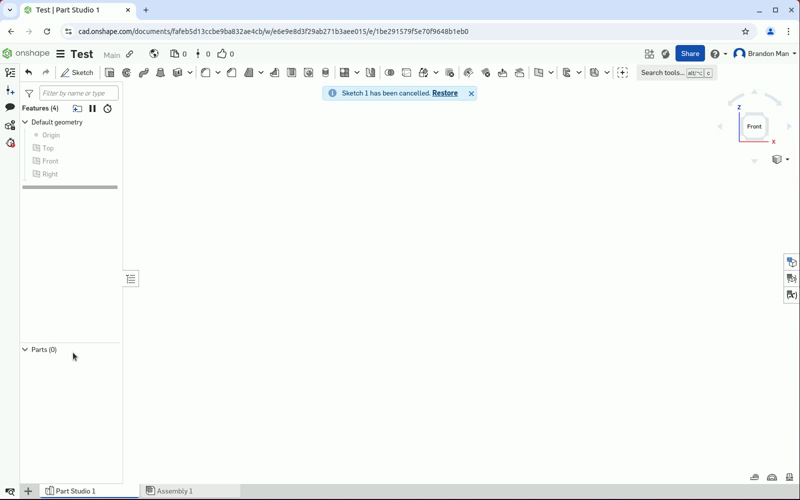
mouse_move(73, 352)
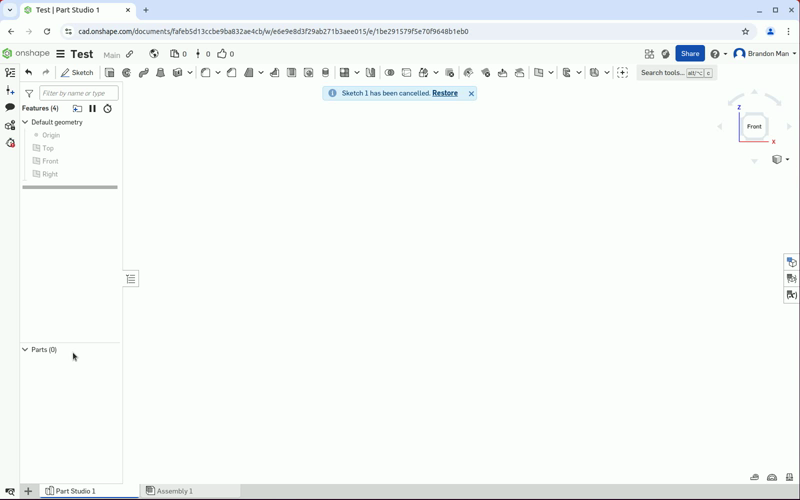
key(shift+y)
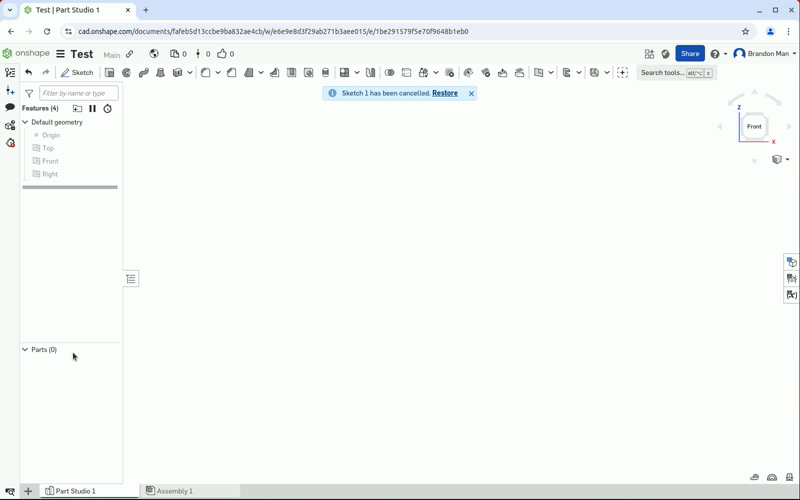
key(shift+s)
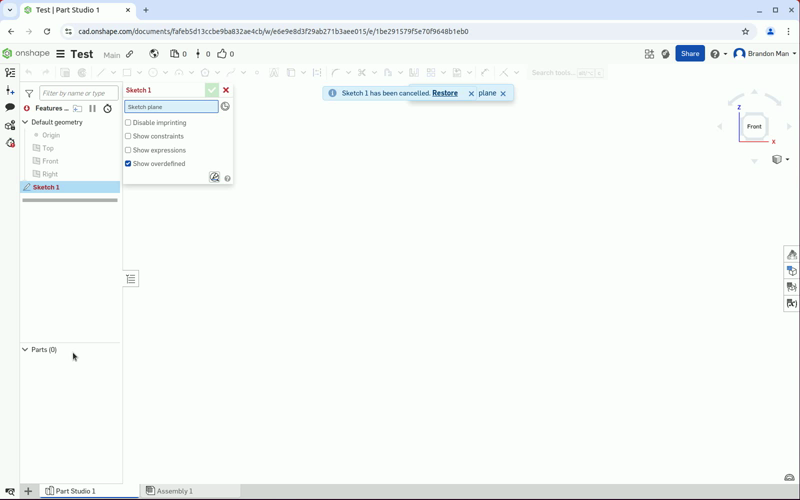
mouse_move(73, 163)
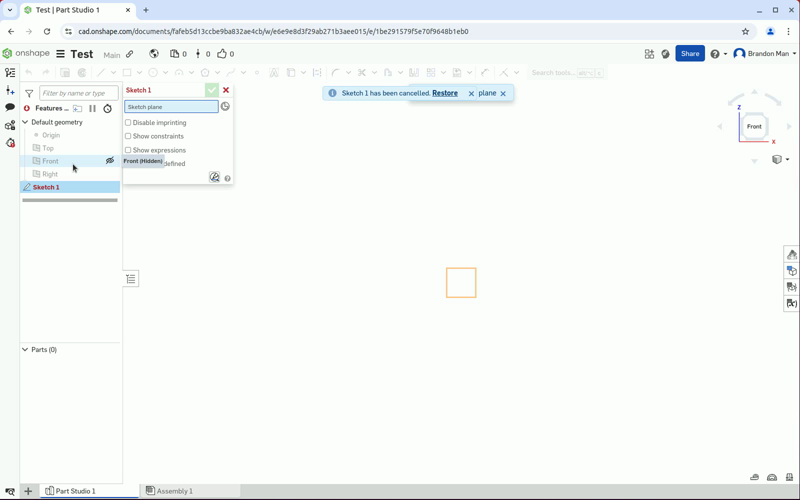
click(73, 163)
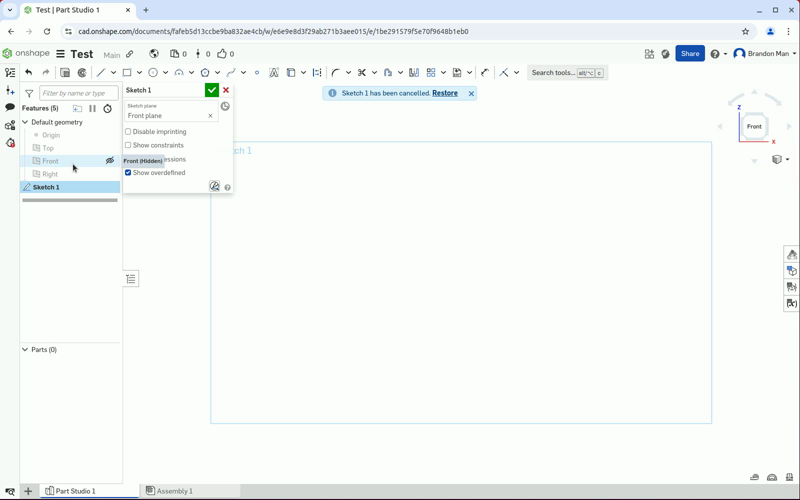
mouse_move(73, 352)
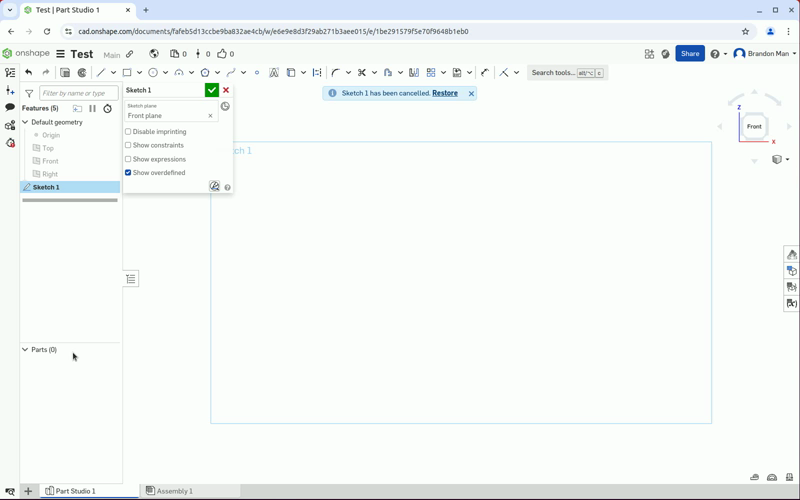
key(y)
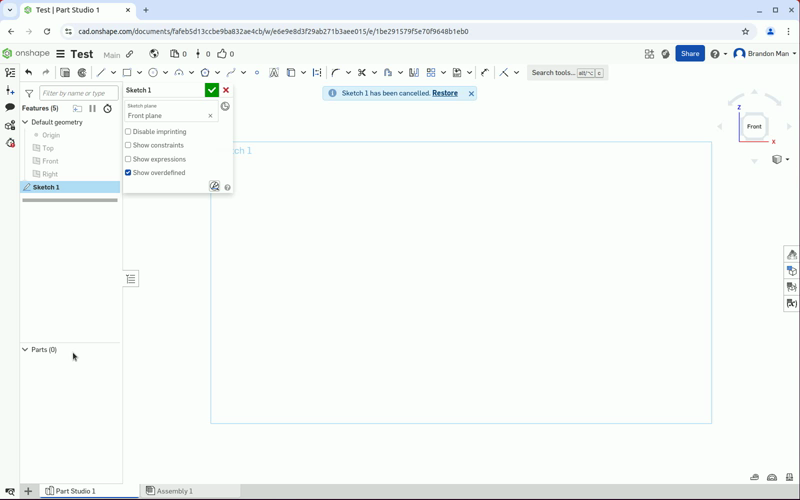
key(c)
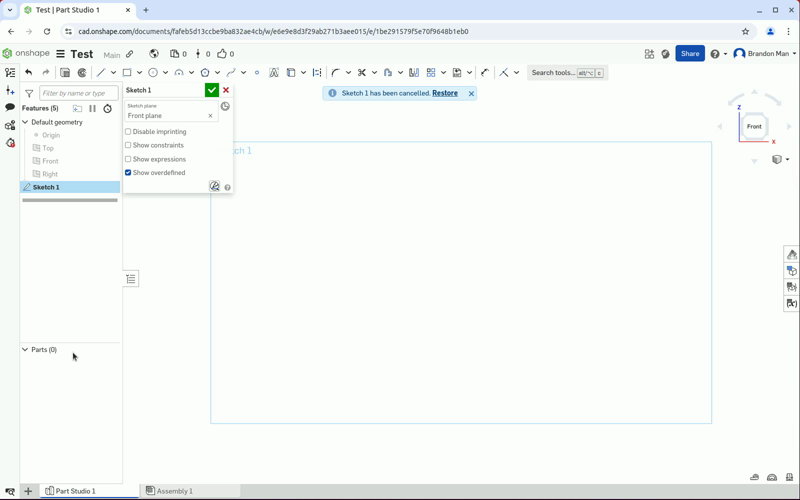
key_down(shift)
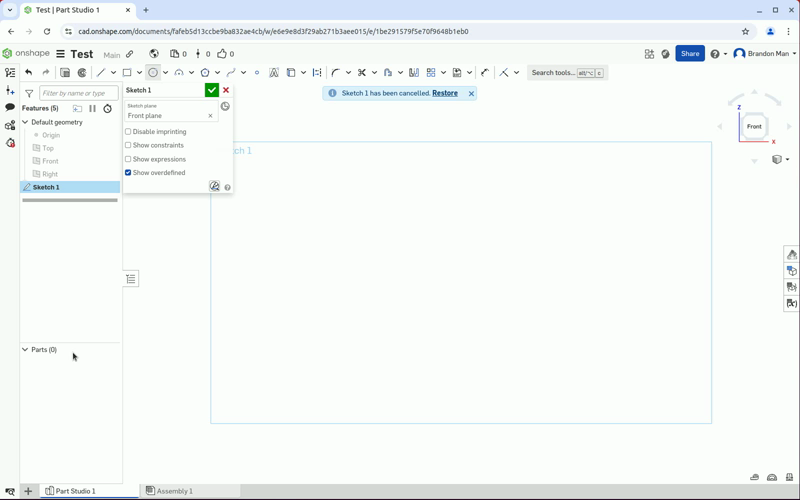
mouse_move(380, 201)
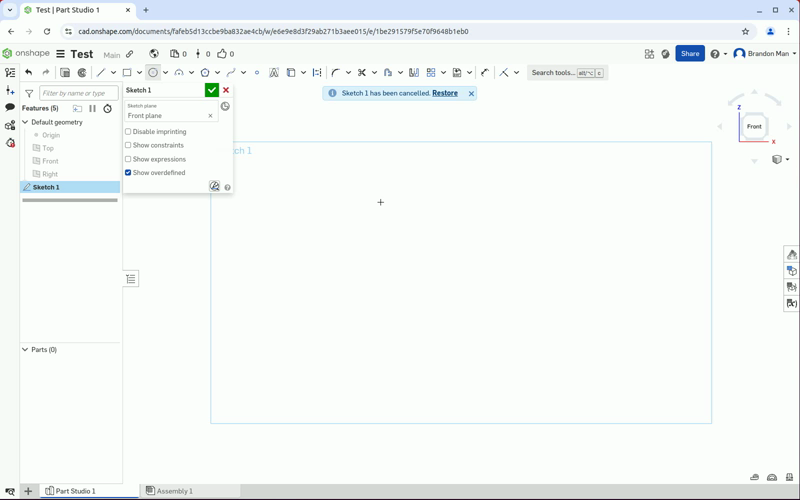
click(380, 201)
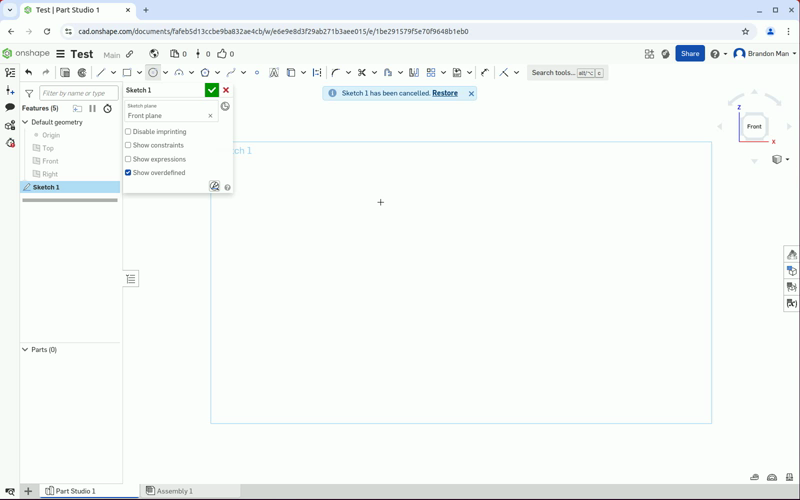
key_up(shift)
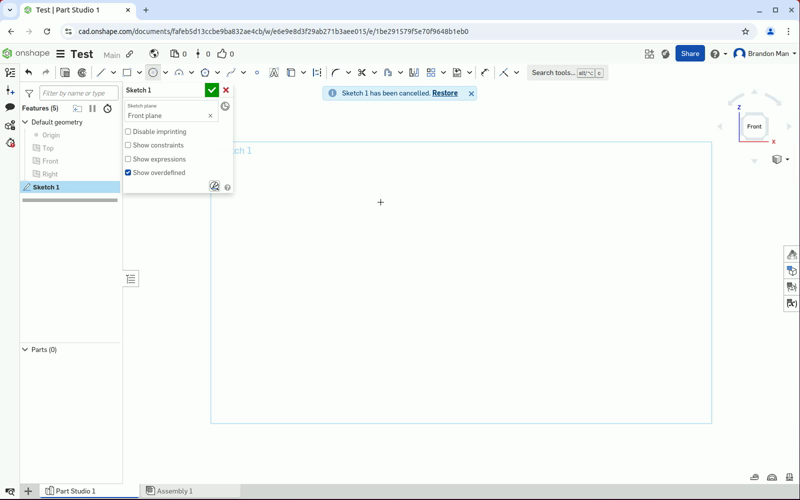
mouse_move(409, 201)
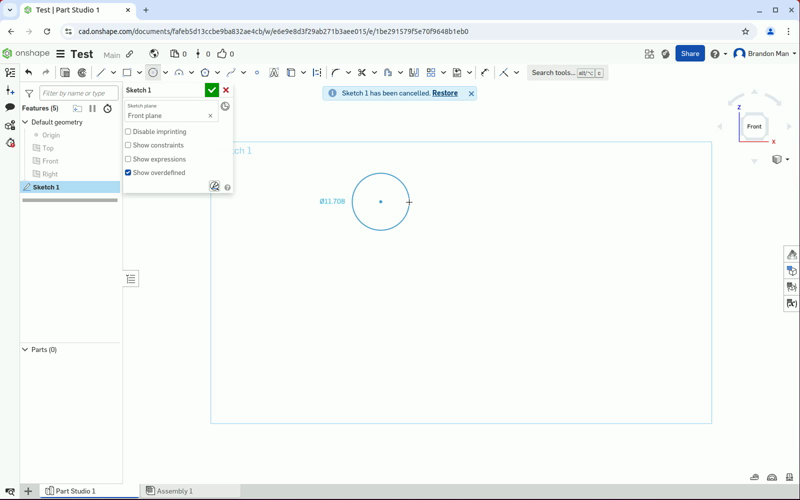
click(409, 201)
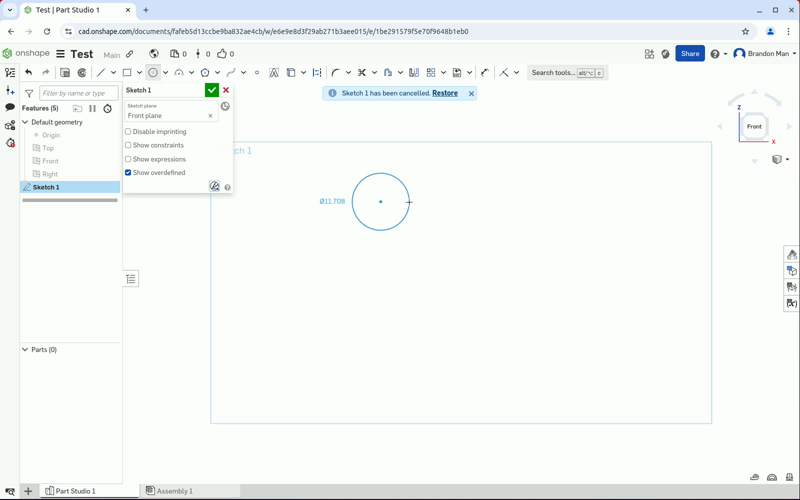
key(esc)
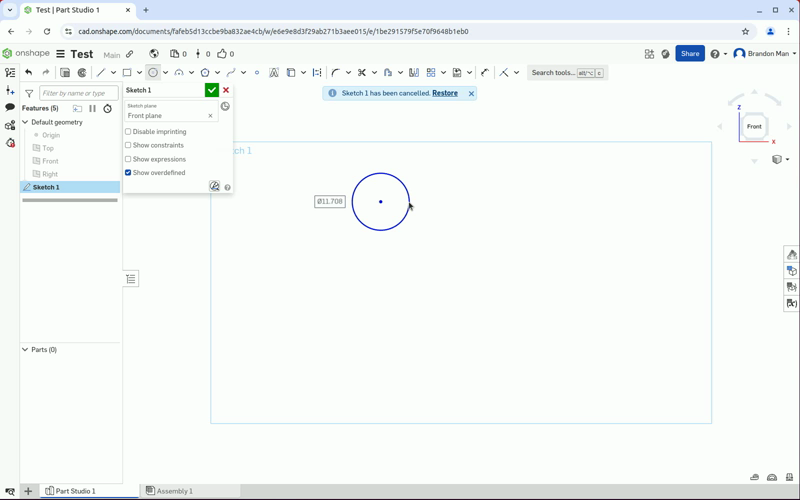
key(c)
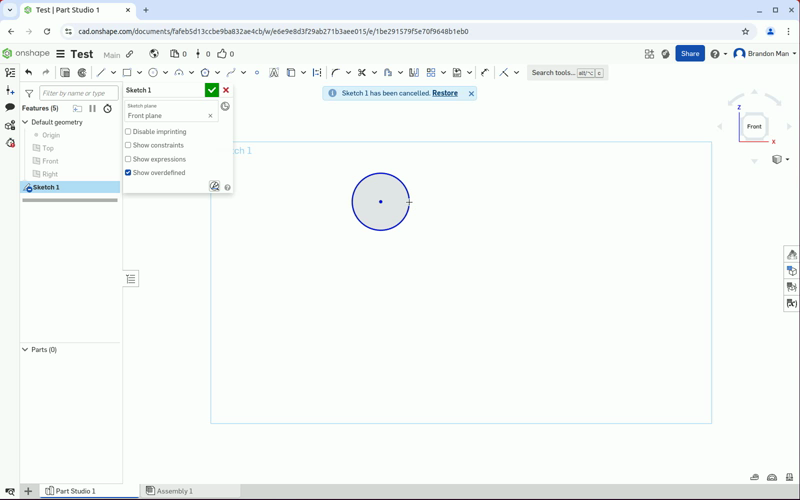
key_down(shift)
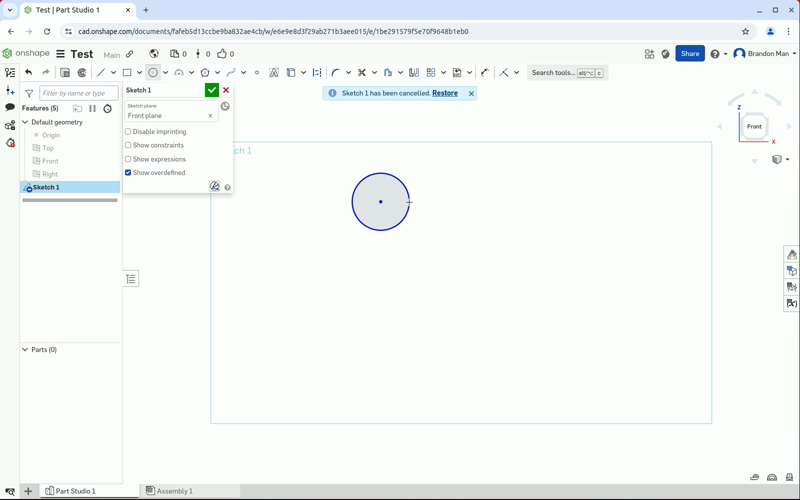
mouse_move(380, 201)
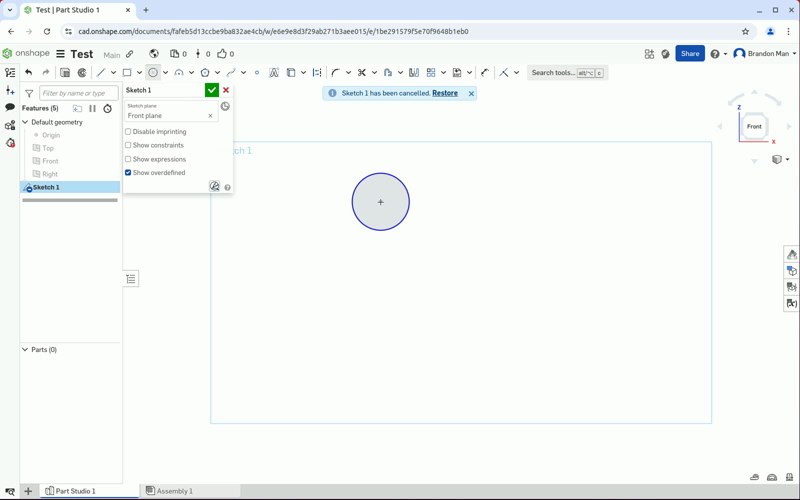
click(380, 201)
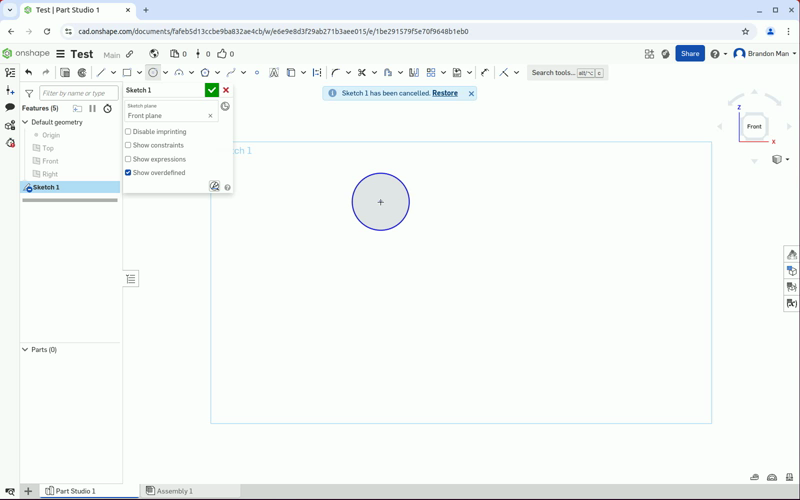
key_up(shift)
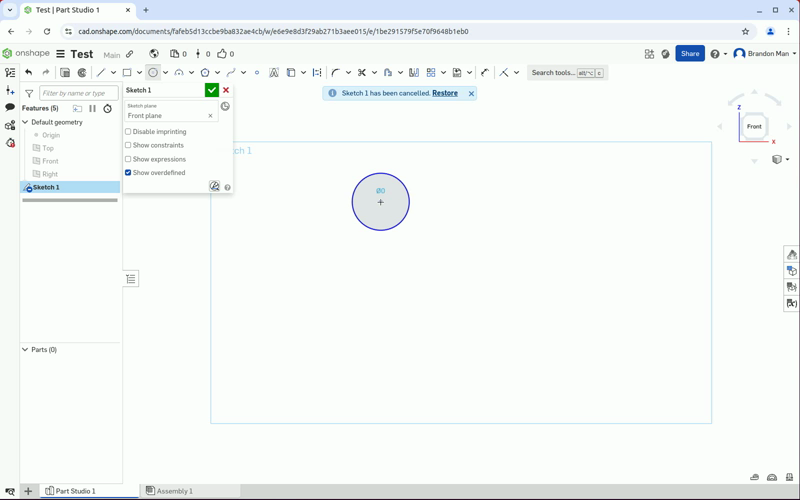
mouse_move(403, 201)
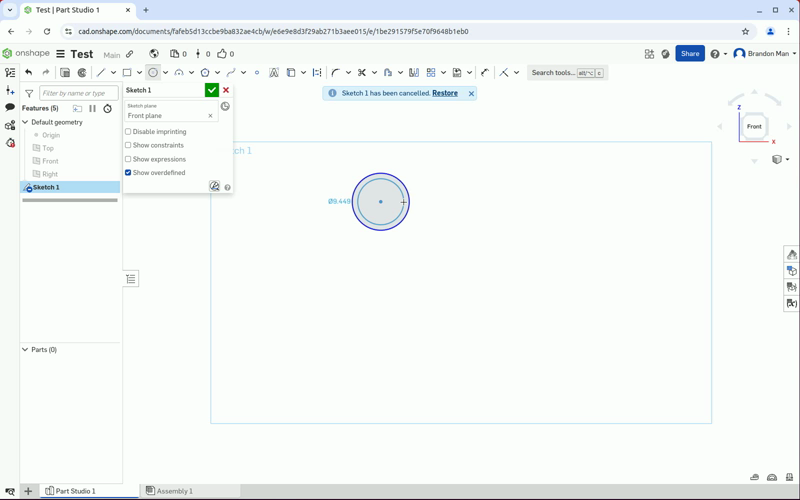
click(403, 201)
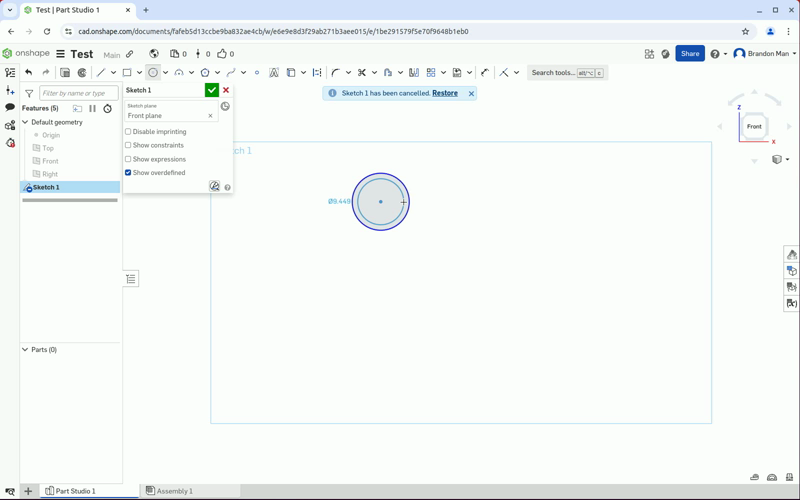
key(esc)
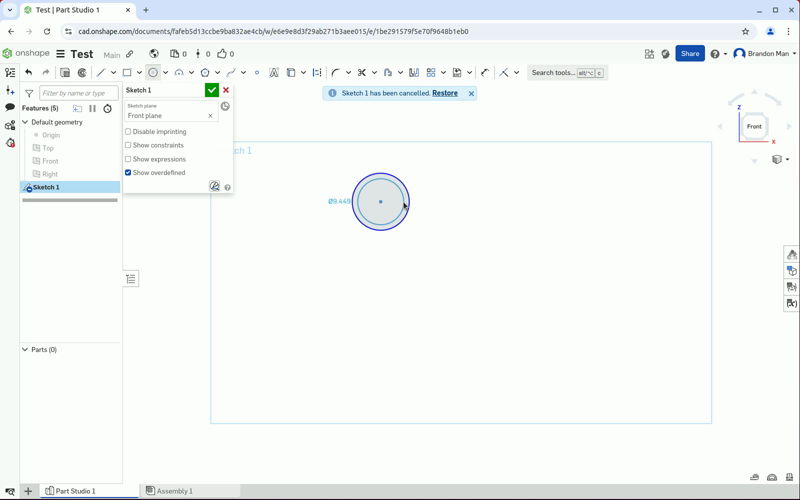
mouse_move(383, 228)
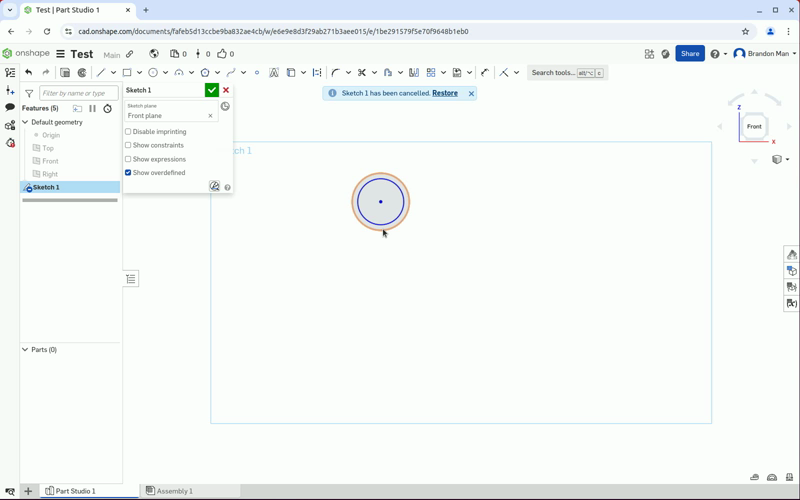
scroll(6)
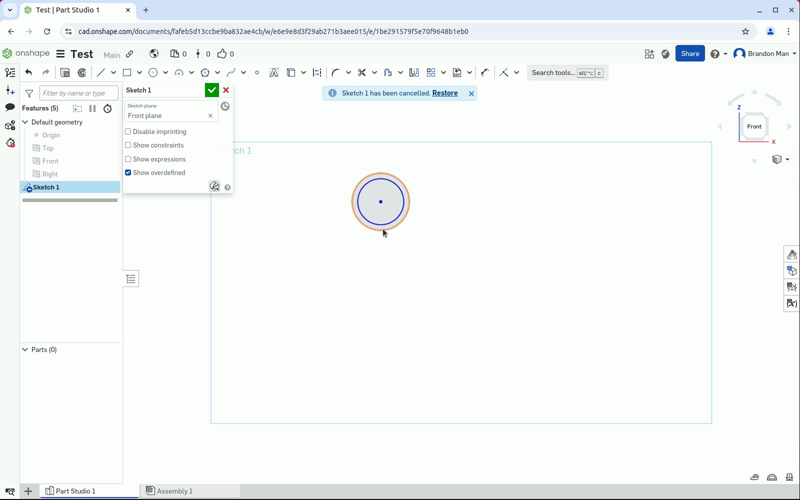
scroll(6)
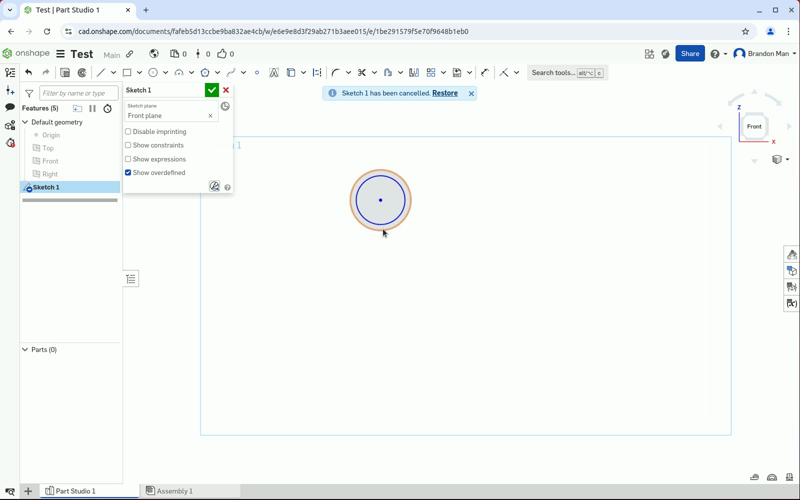
scroll(6)
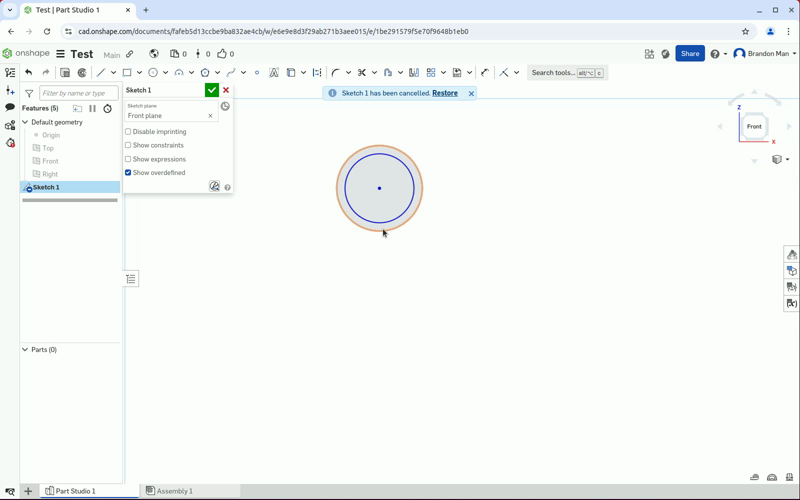
scroll(6)
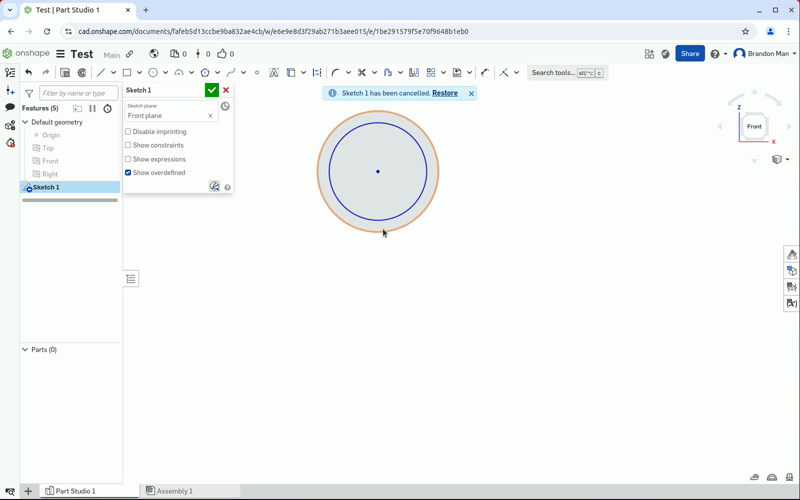
scroll(6)
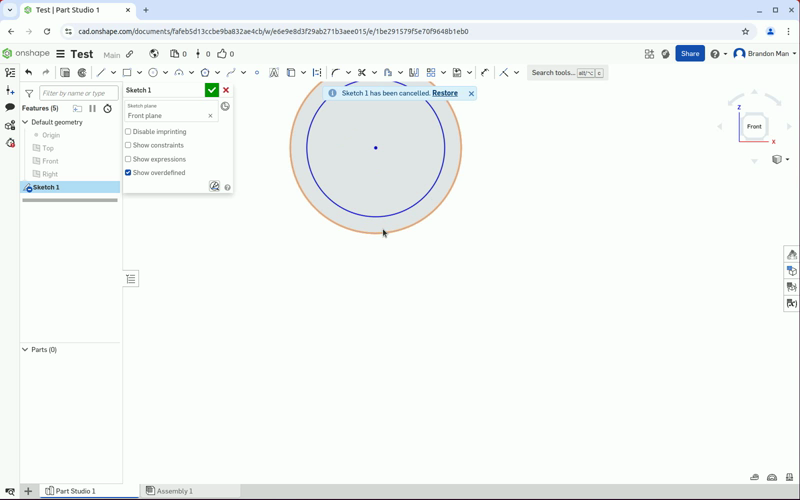
scroll(6)
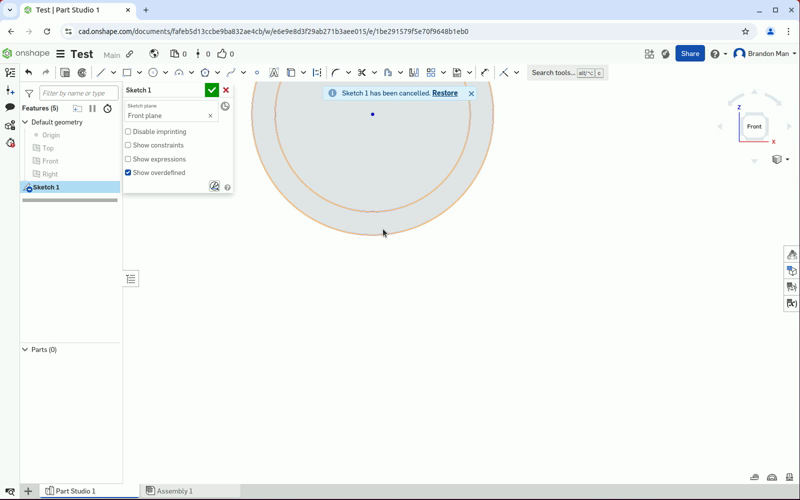
scroll(6)
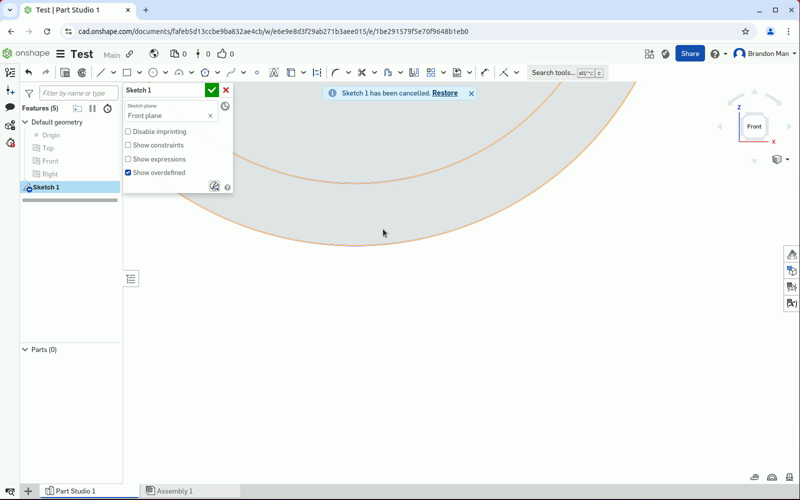
click(383, 228)
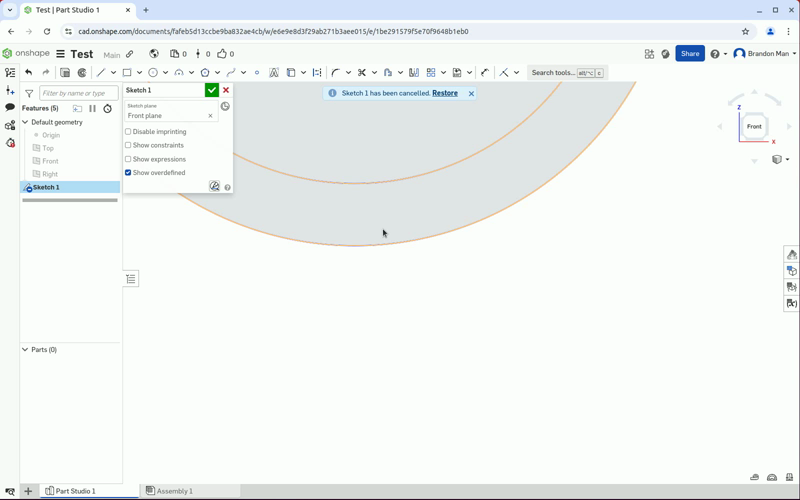
scroll(-6)
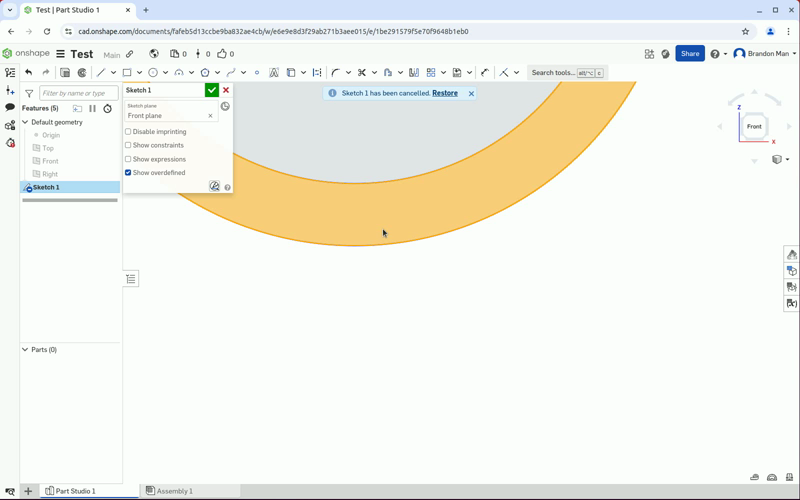
scroll(-6)
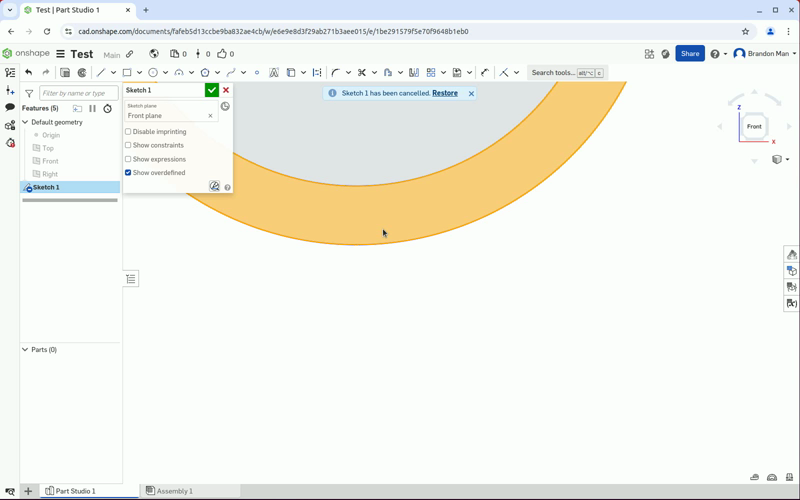
scroll(-6)
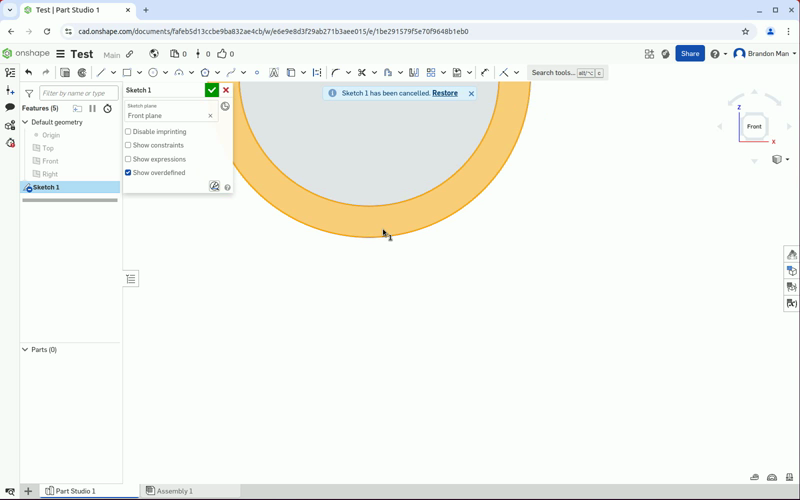
scroll(-6)
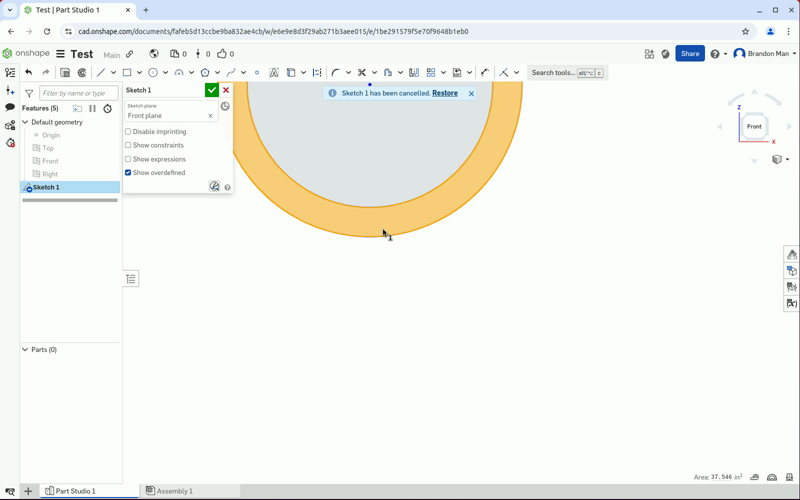
scroll(-6)
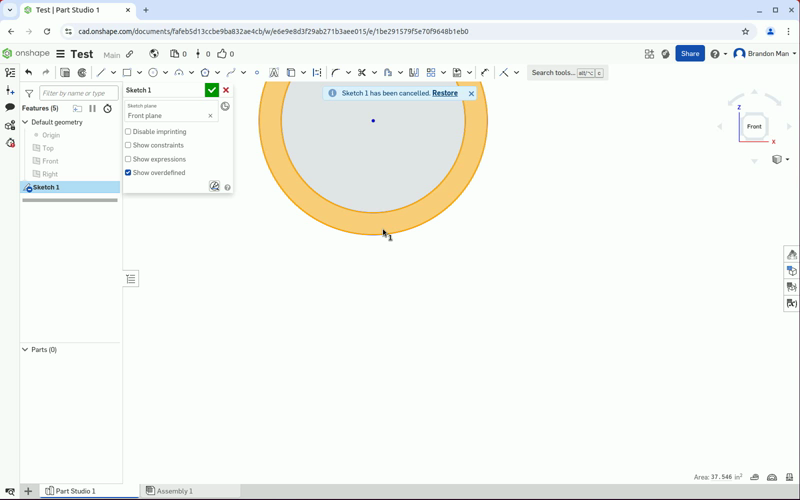
scroll(-6)
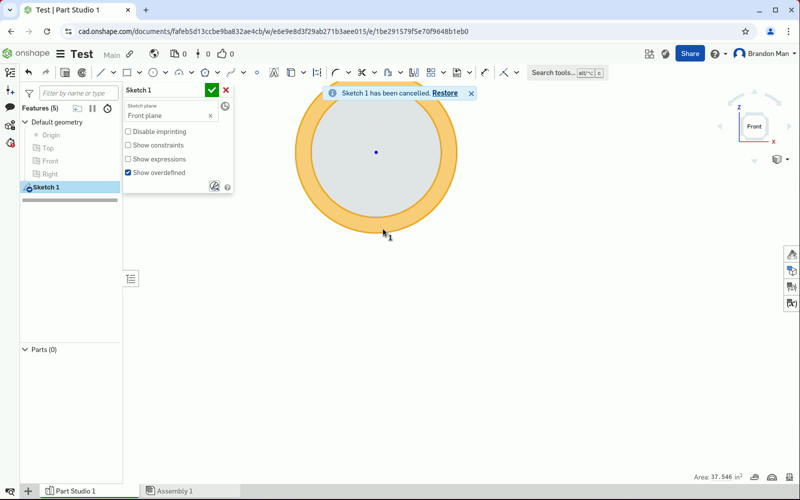
scroll(-6)
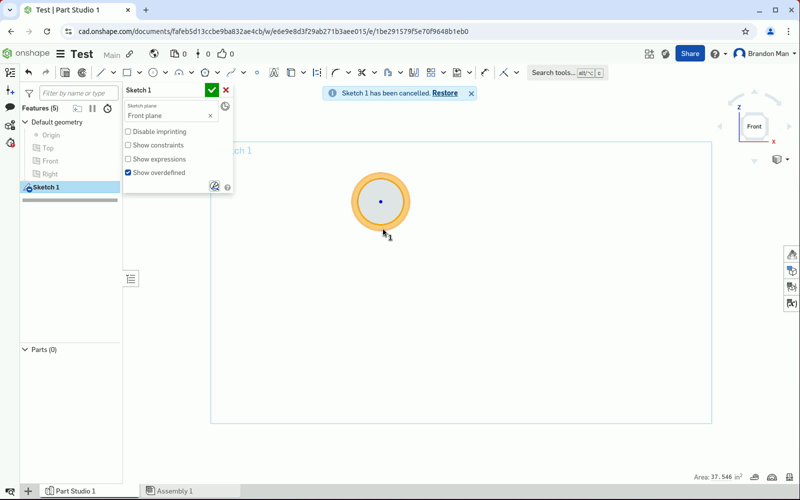
mouse_move(73, 352)
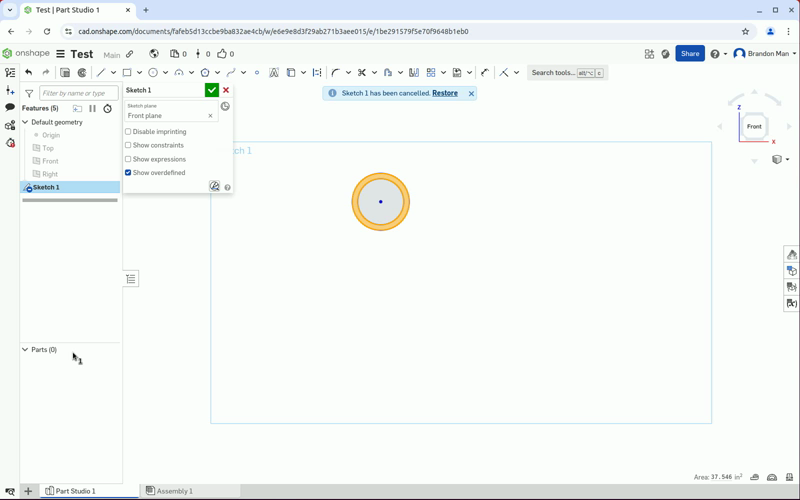
key(shift+y)
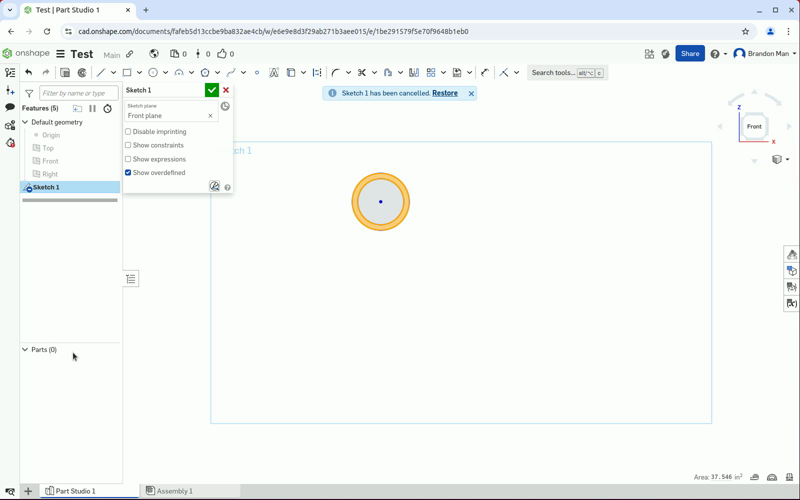
key(shift+e)
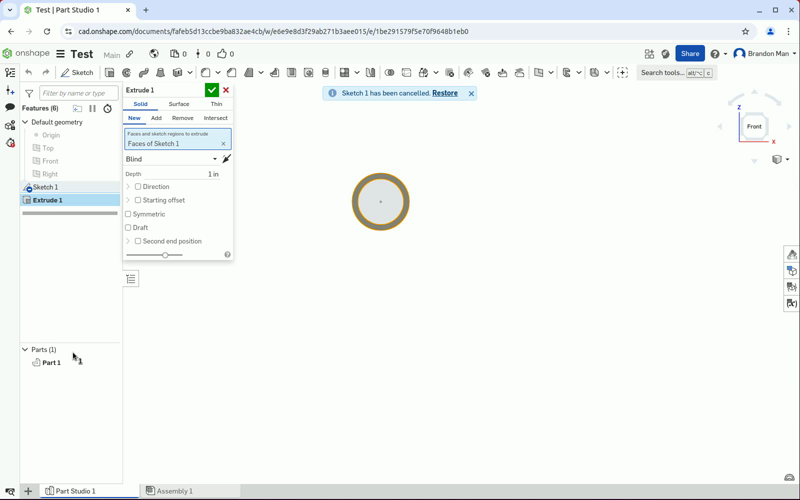
mouse_move(143, 106)
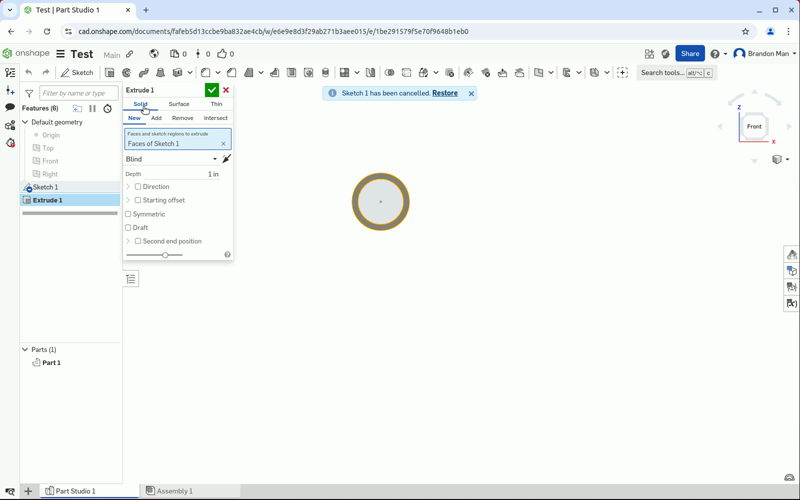
click(143, 106)
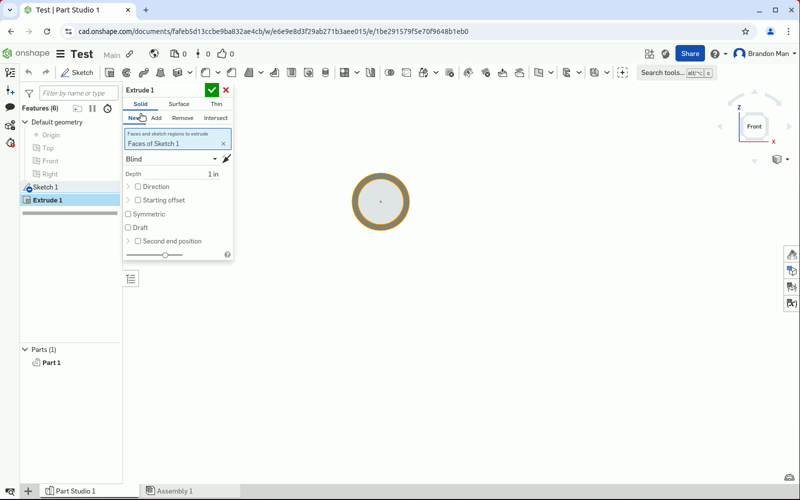
mouse_move(137, 120)
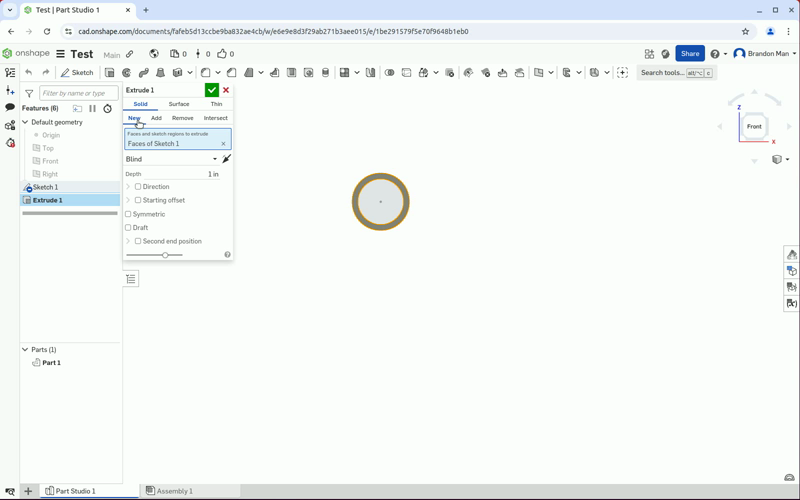
click(137, 120)
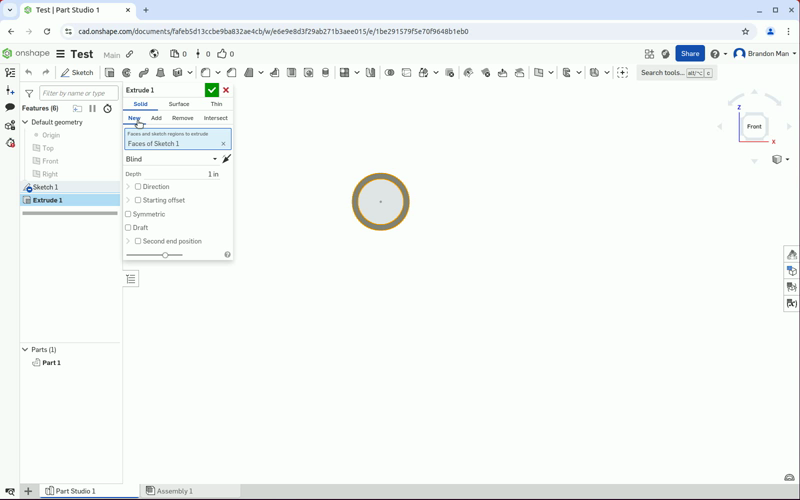
key(tab, 4)
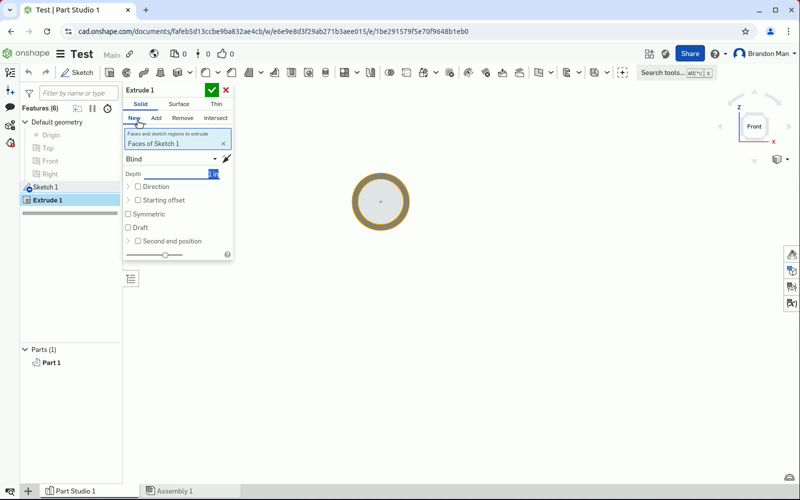
text(1.444)
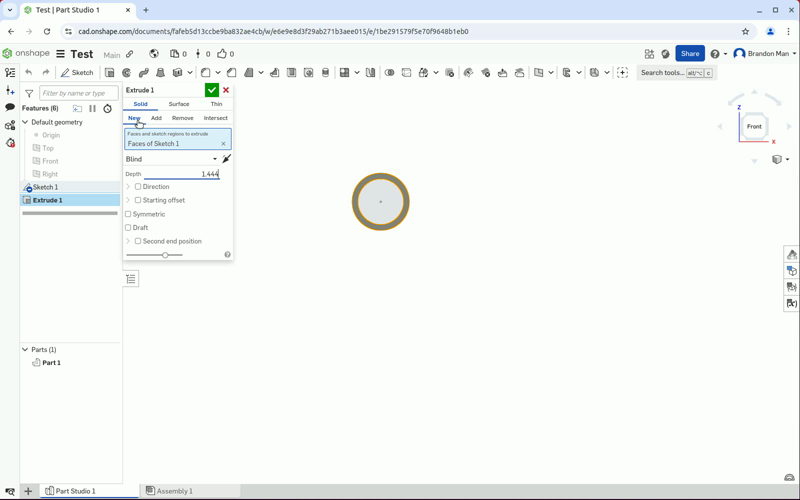
key(enter)
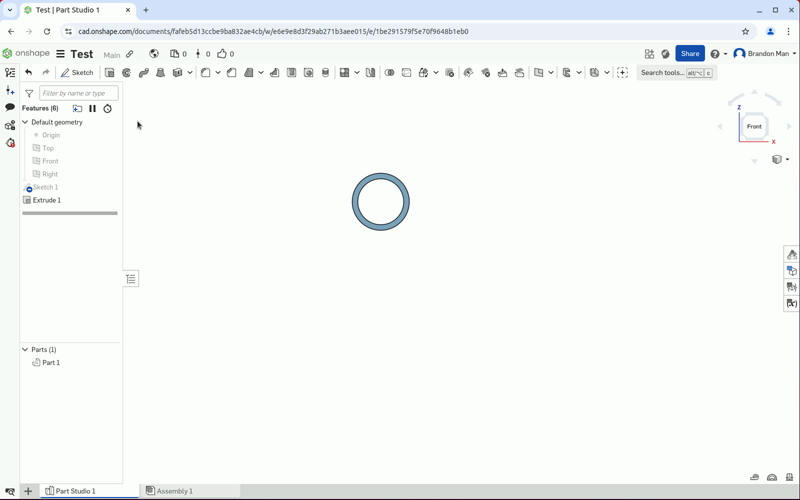
key(shift+h)
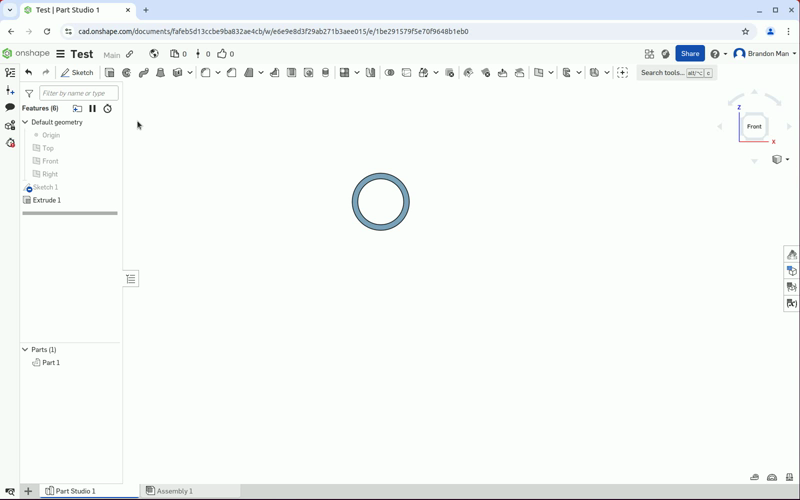
key(shift+h)
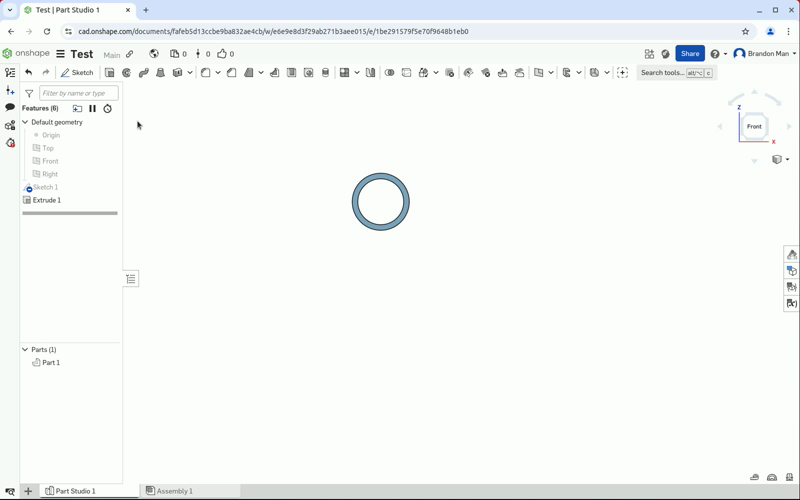
mouse_move(73, 189)
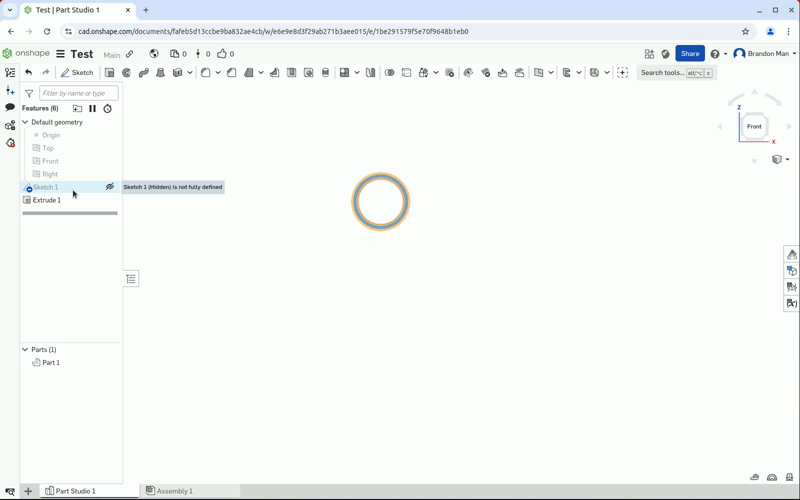
click(73, 189)
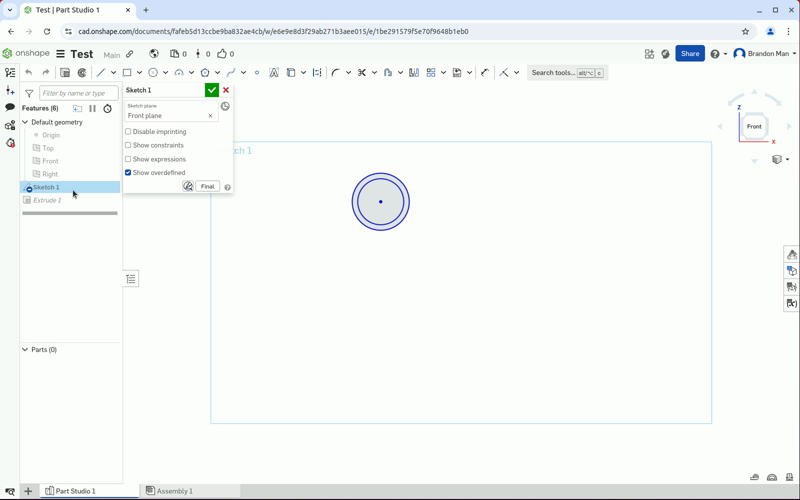
mouse_move(229, 92)
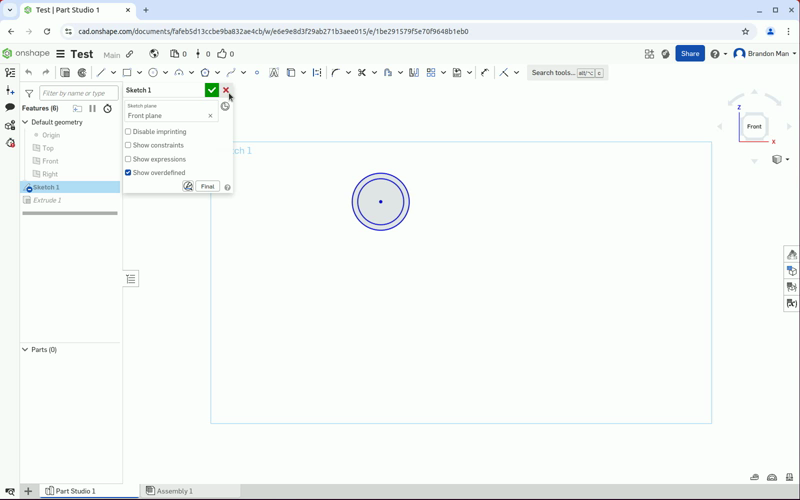
click(229, 92)
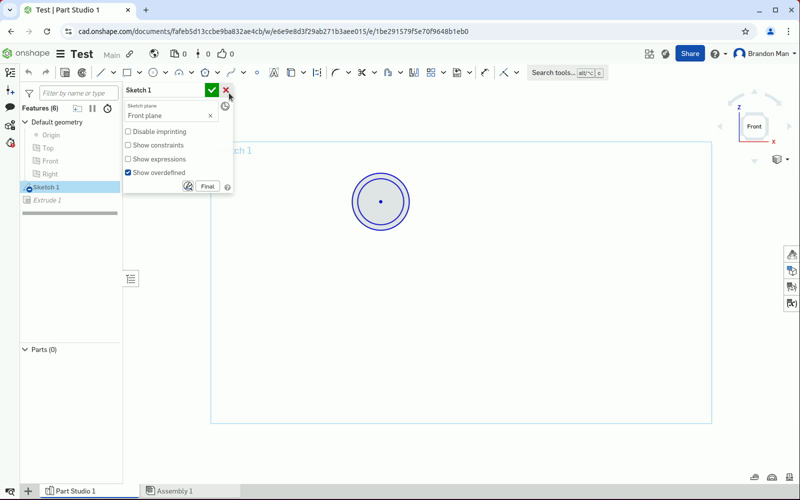
key(shift+s)
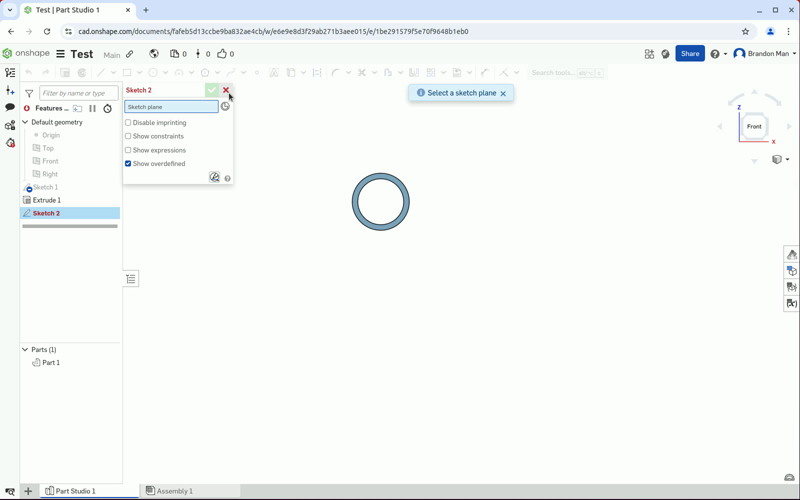
mouse_move(73, 163)
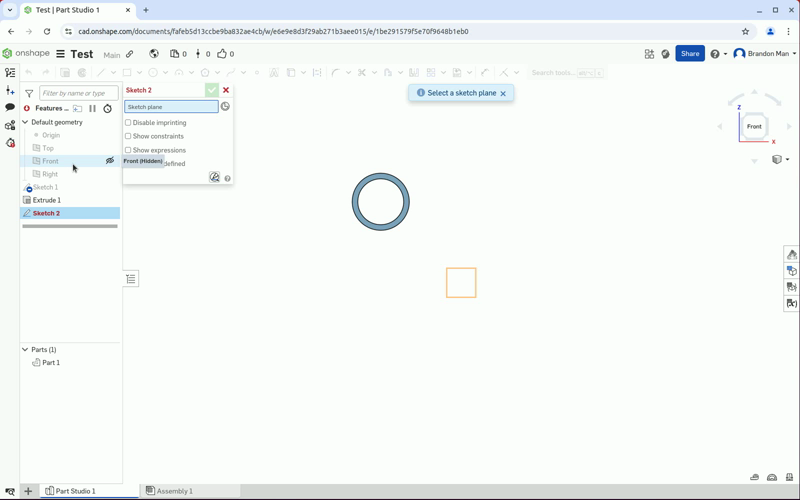
click(73, 163)
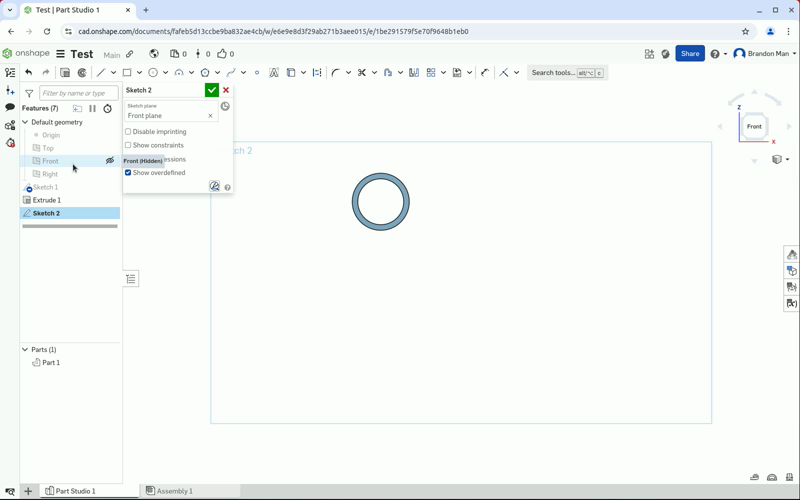
mouse_move(73, 352)
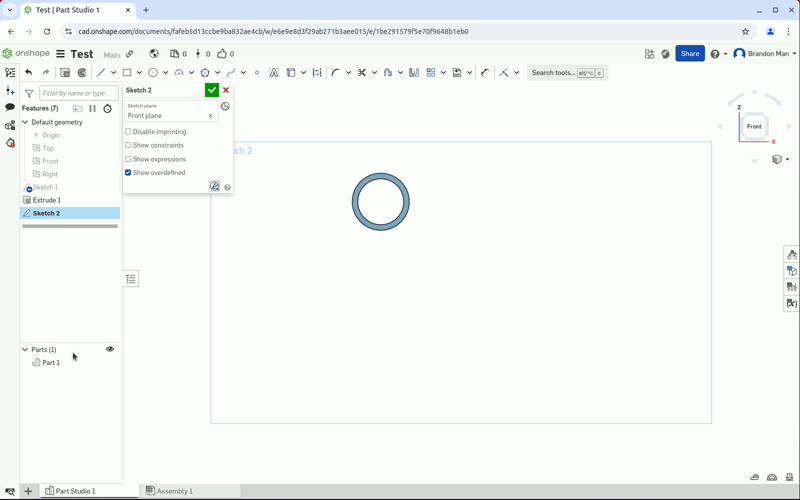
key(y)
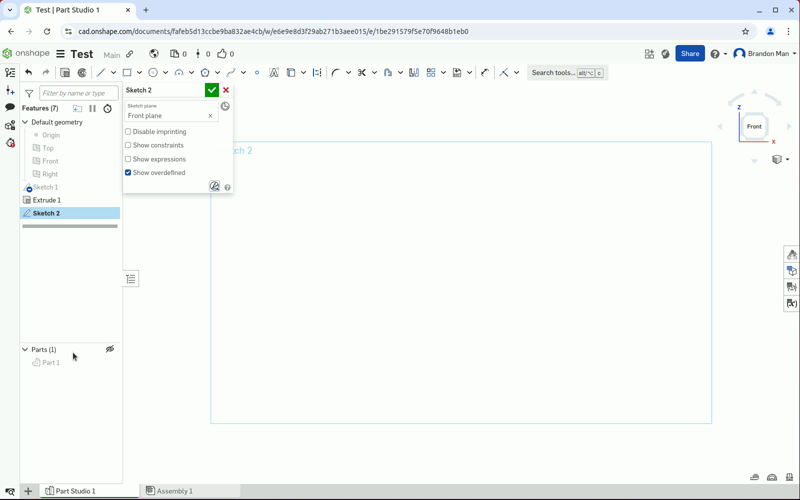
key(c)
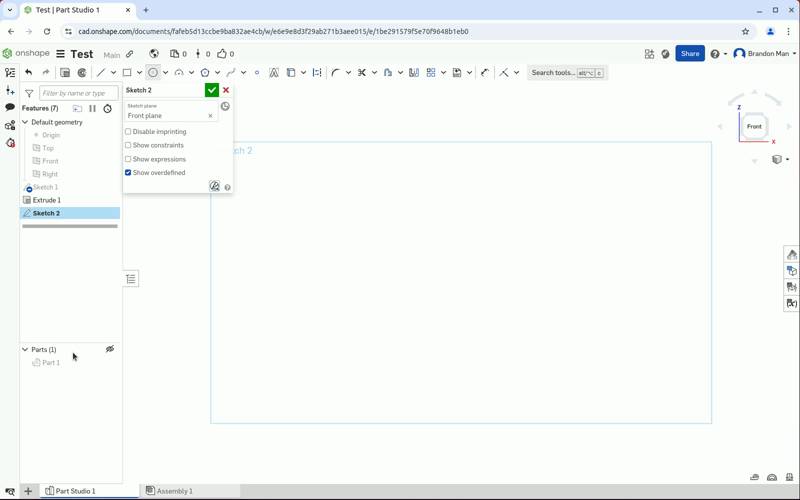
key_down(shift)
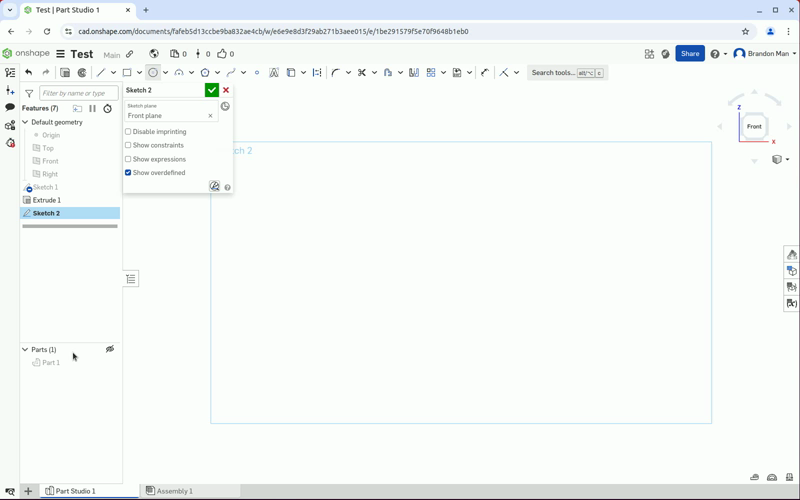
mouse_move(382, 201)
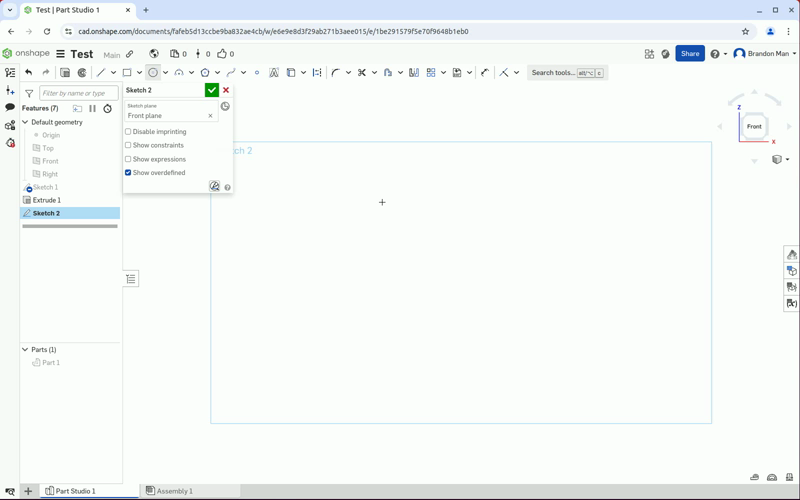
click(382, 201)
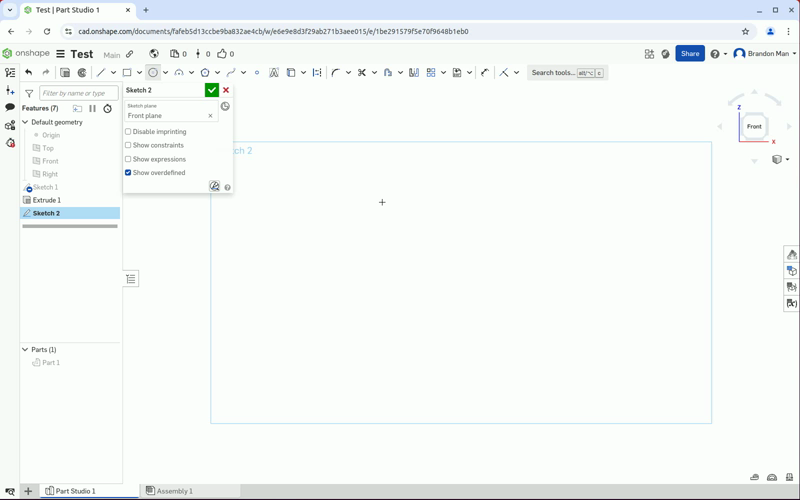
key_up(shift)
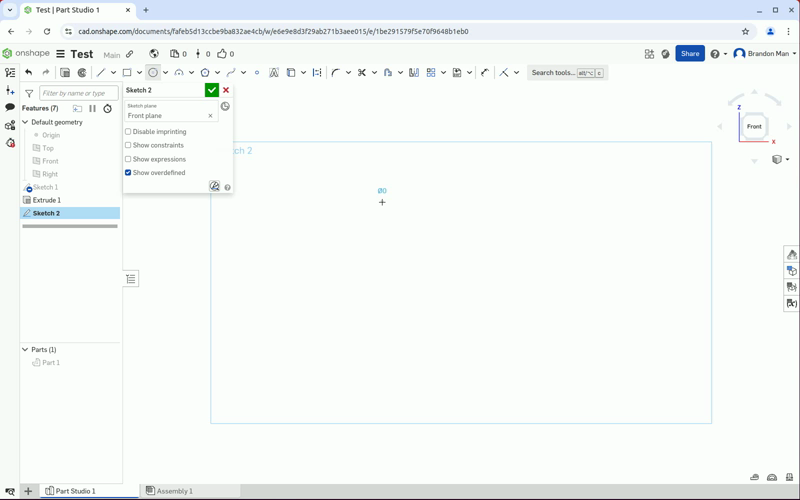
mouse_move(405, 201)
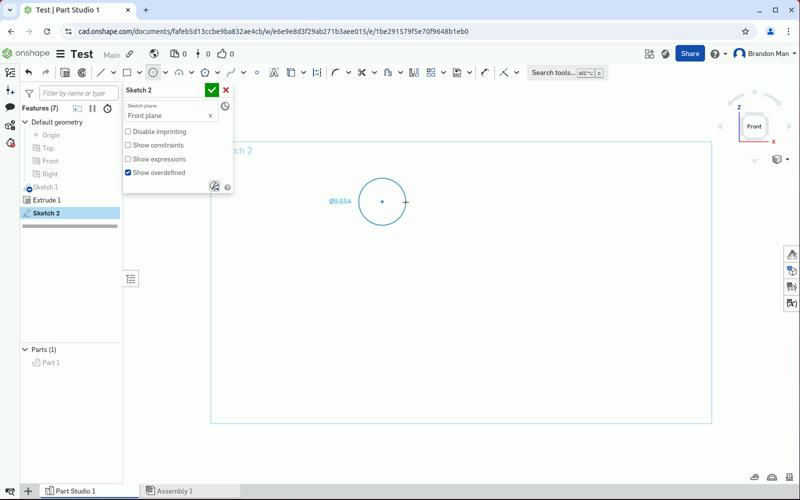
click(405, 201)
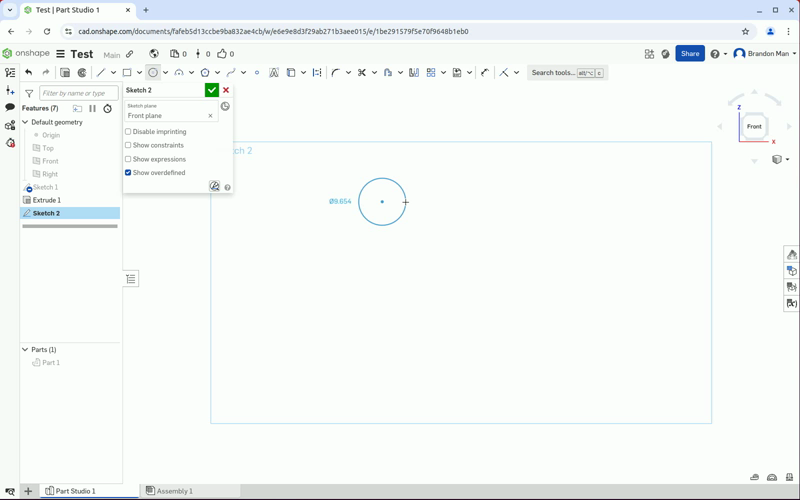
key(esc)
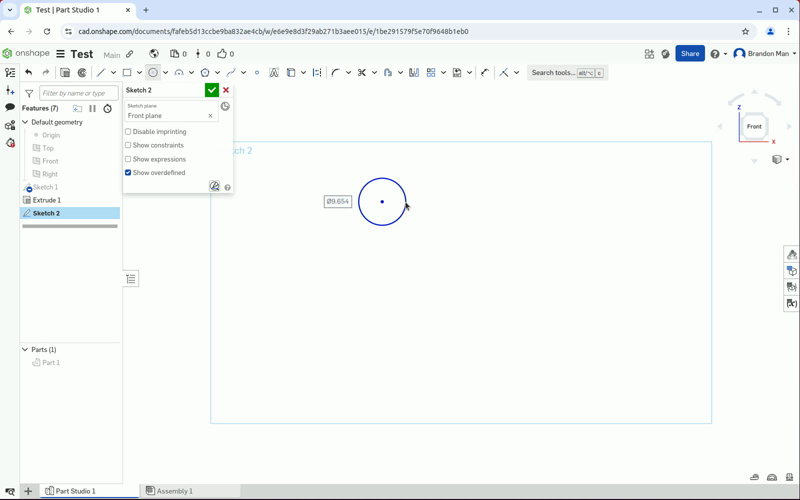
key(c)
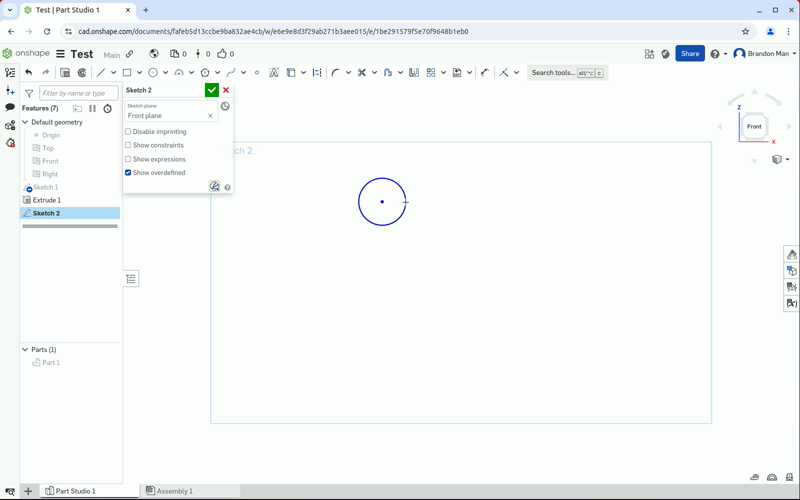
key_down(shift)
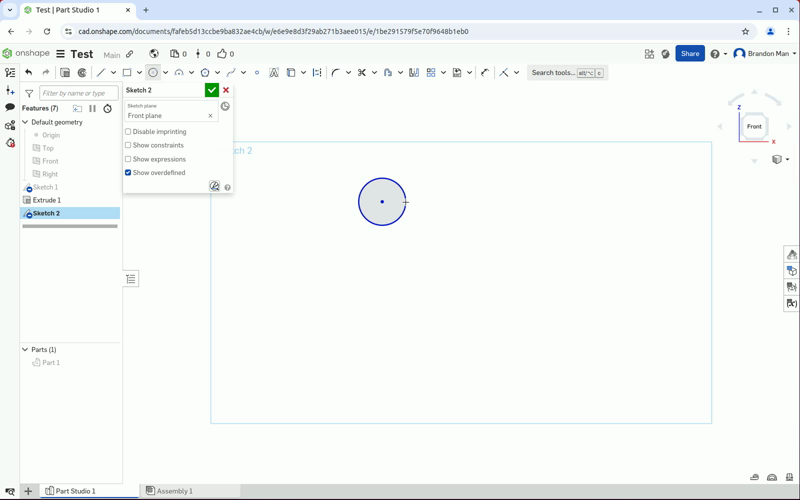
mouse_move(382, 201)
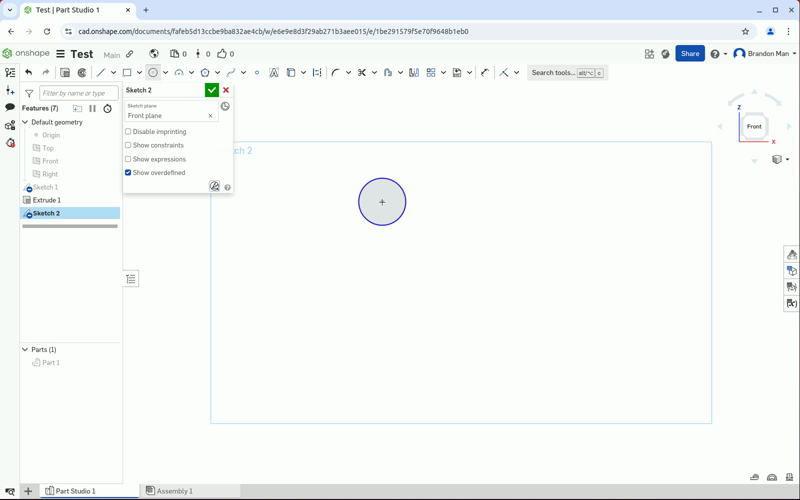
click(382, 201)
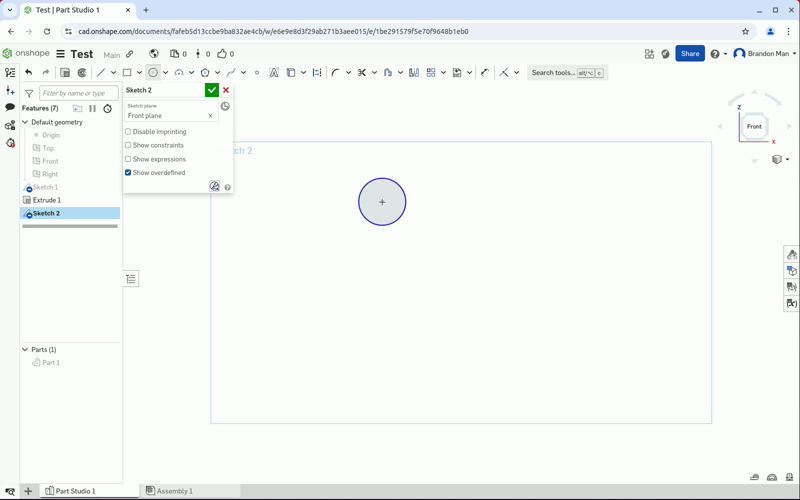
key_up(shift)
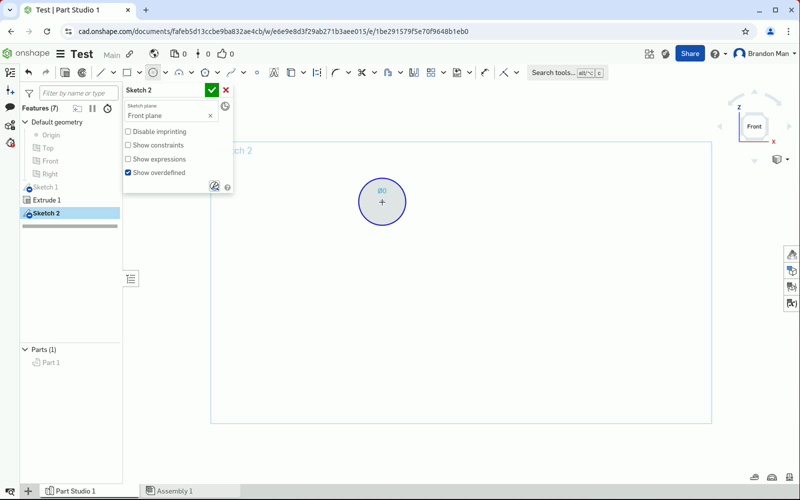
mouse_move(385, 201)
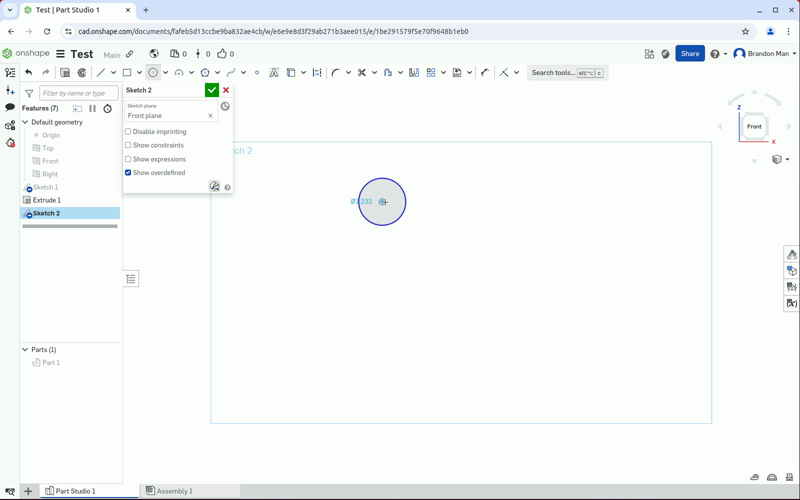
scroll(6)
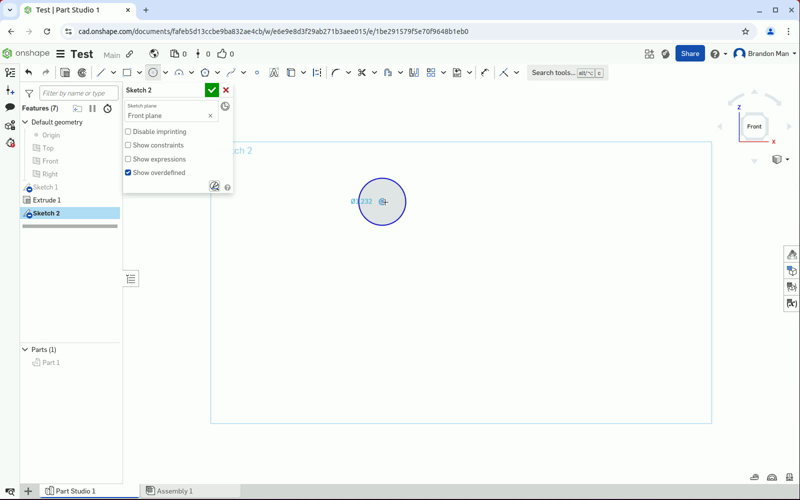
scroll(6)
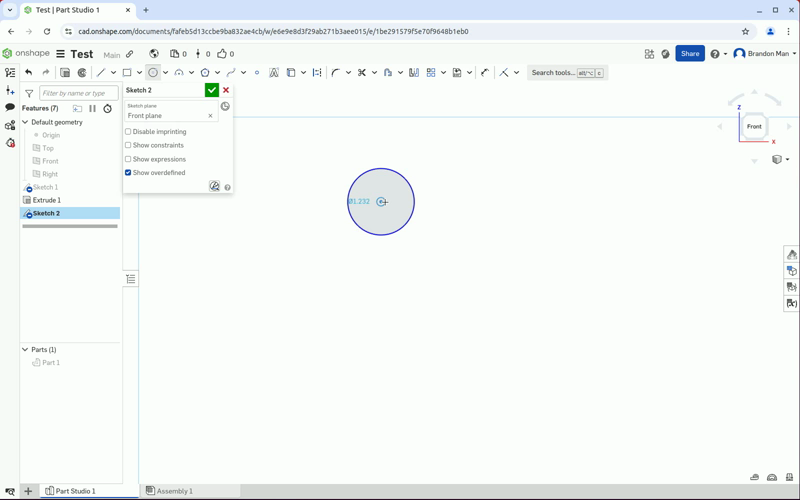
scroll(6)
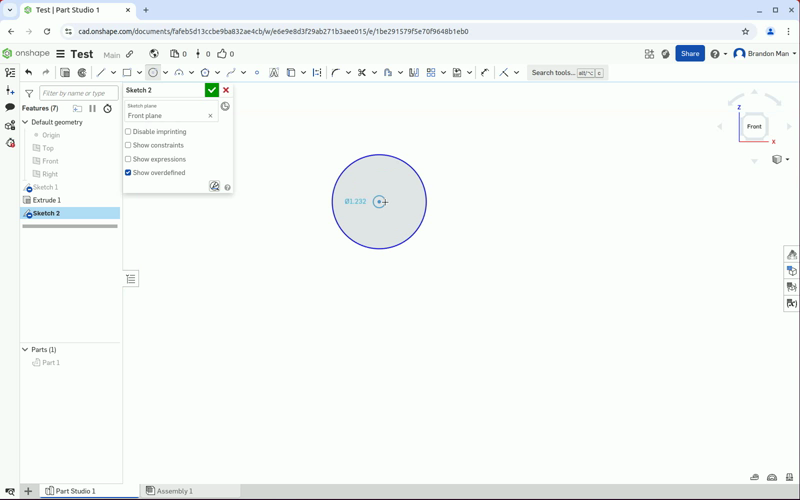
scroll(6)
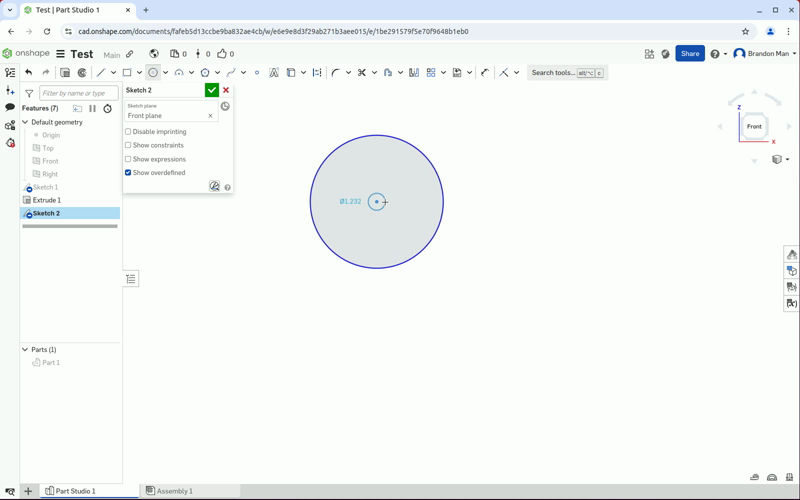
scroll(6)
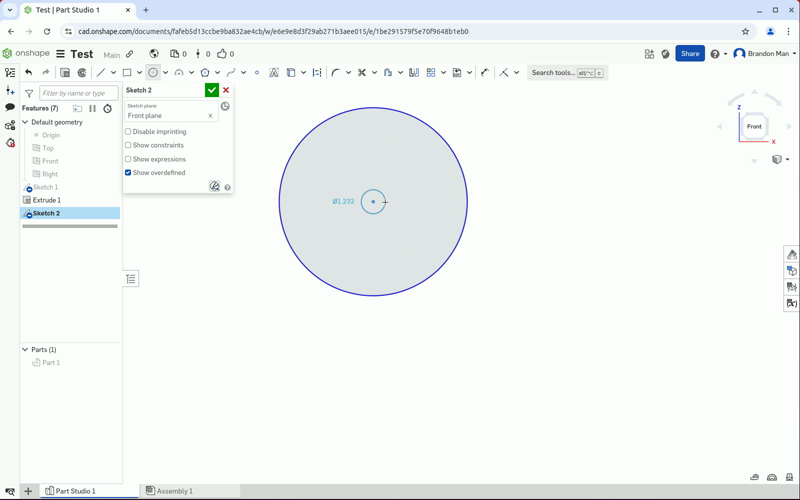
scroll(6)
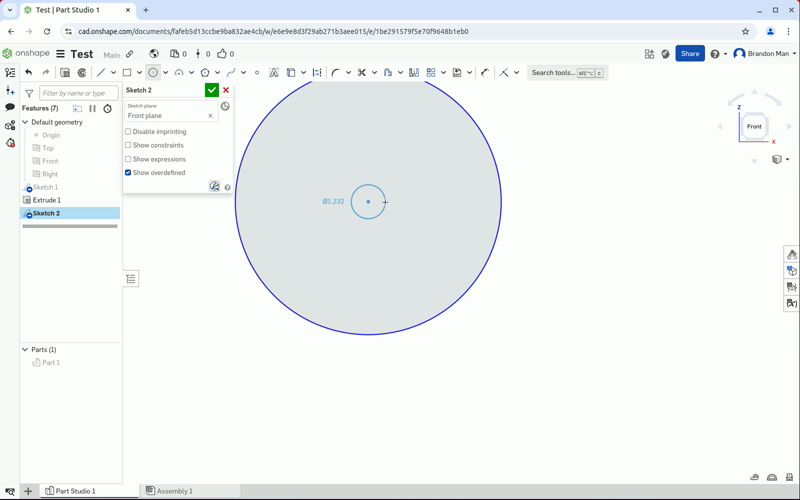
scroll(6)
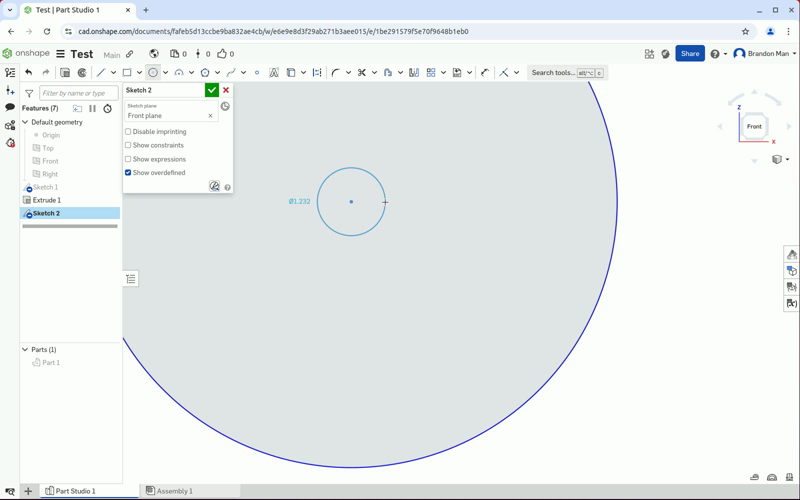
click(385, 201)
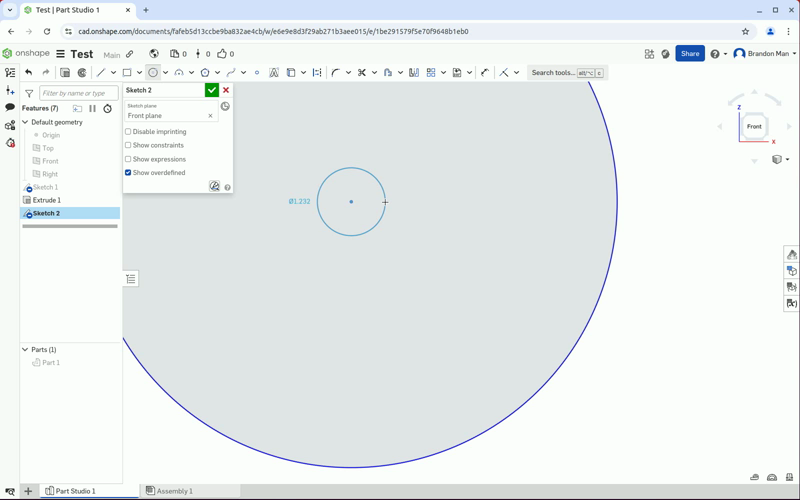
scroll(-6)
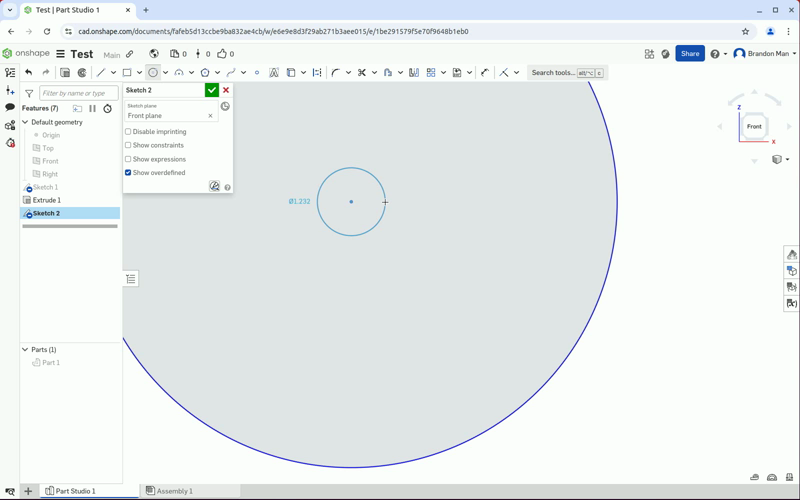
scroll(-6)
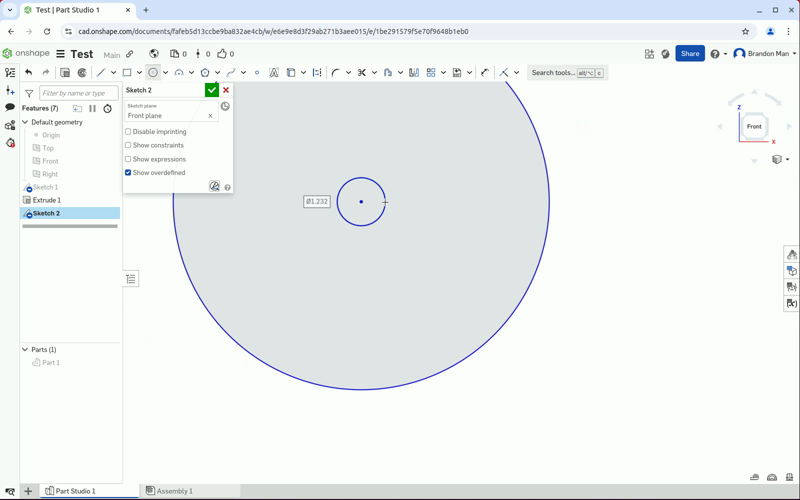
scroll(-6)
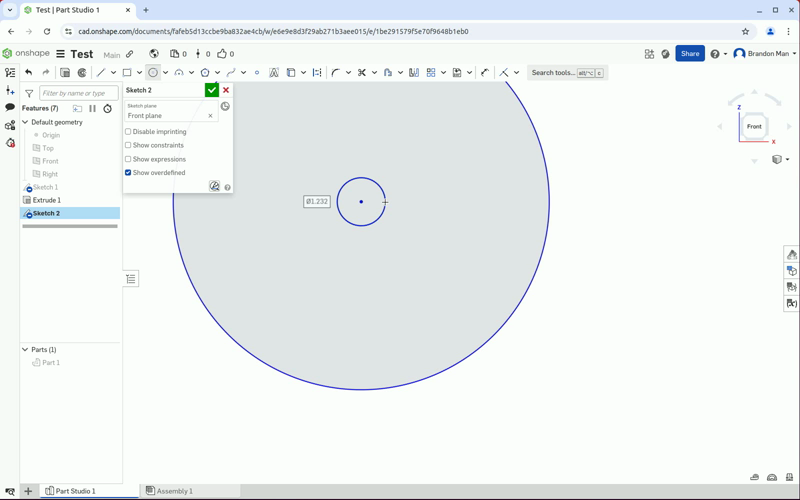
scroll(-6)
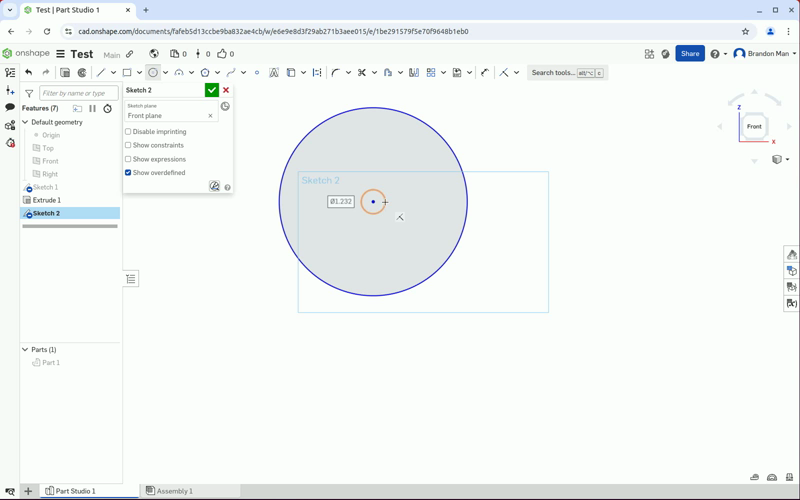
scroll(-6)
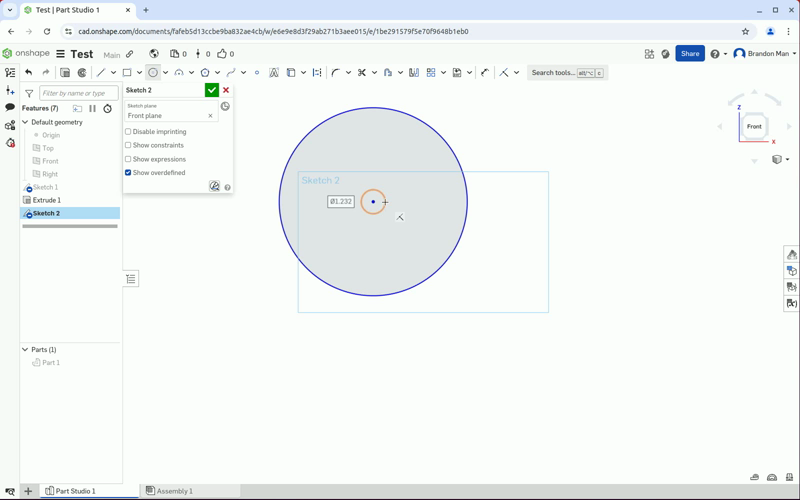
scroll(-6)
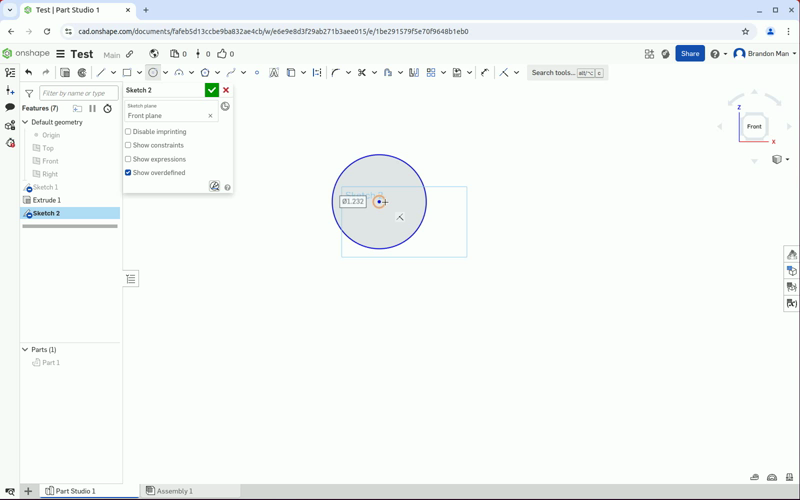
scroll(-6)
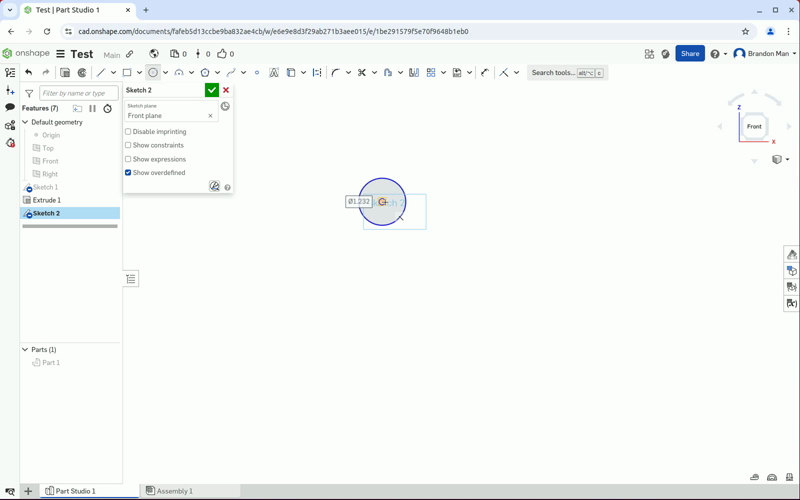
key(esc)
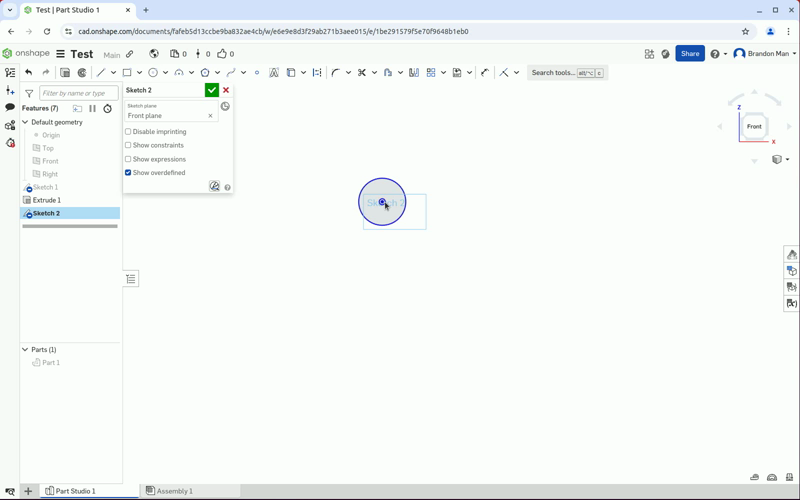
mouse_move(379, 184)
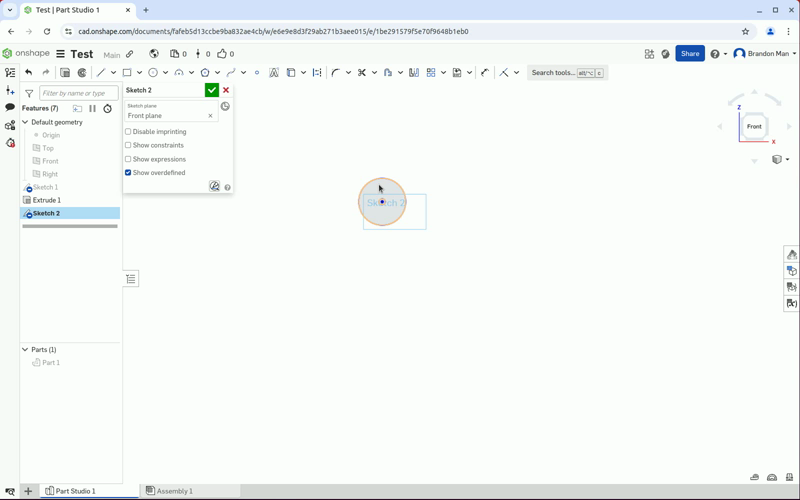
scroll(6)
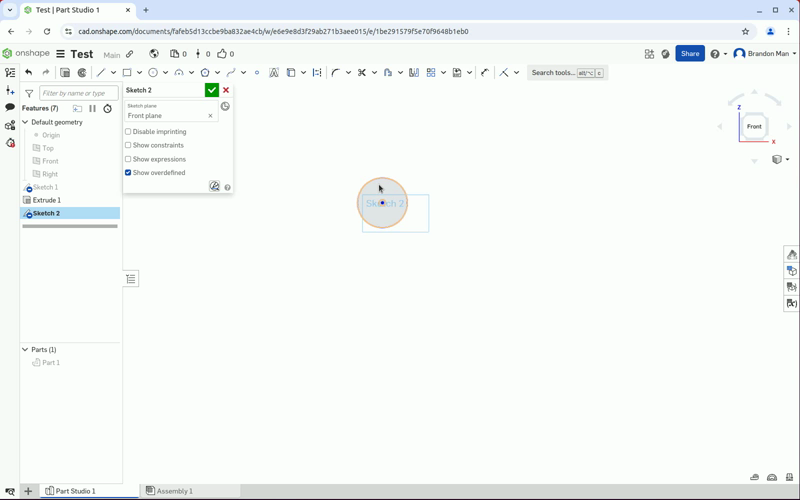
scroll(6)
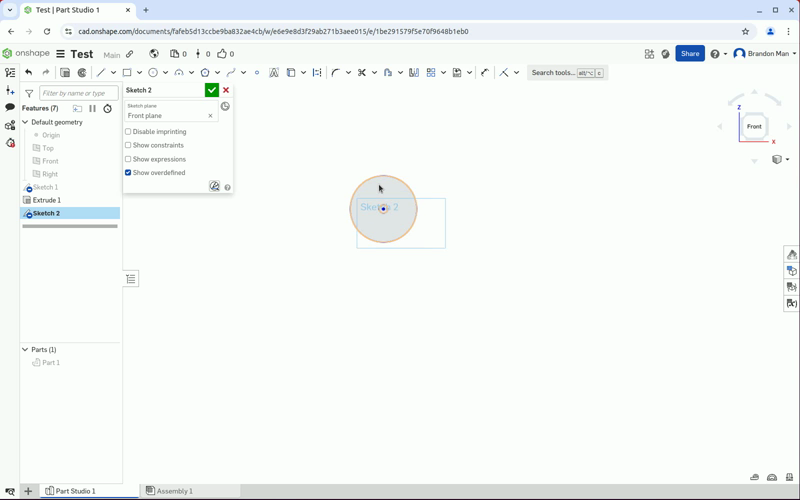
scroll(6)
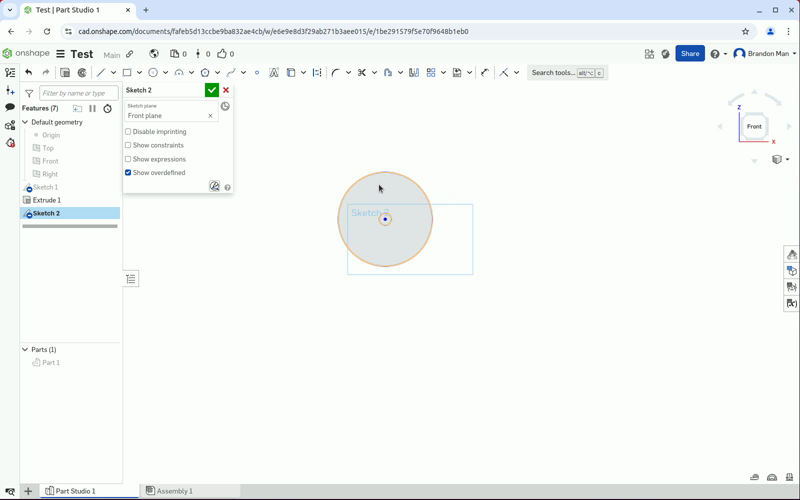
scroll(6)
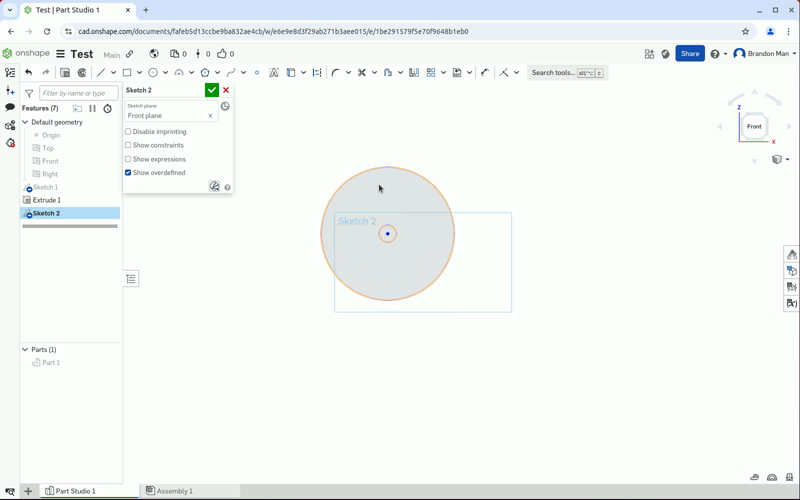
scroll(6)
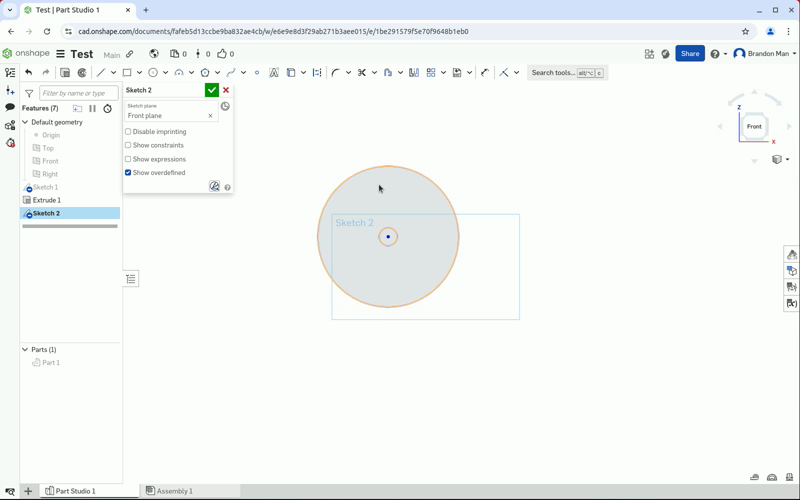
scroll(6)
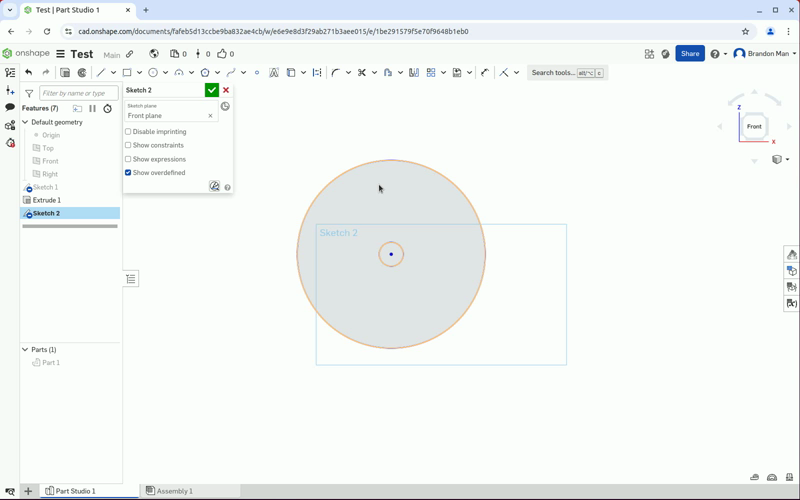
scroll(6)
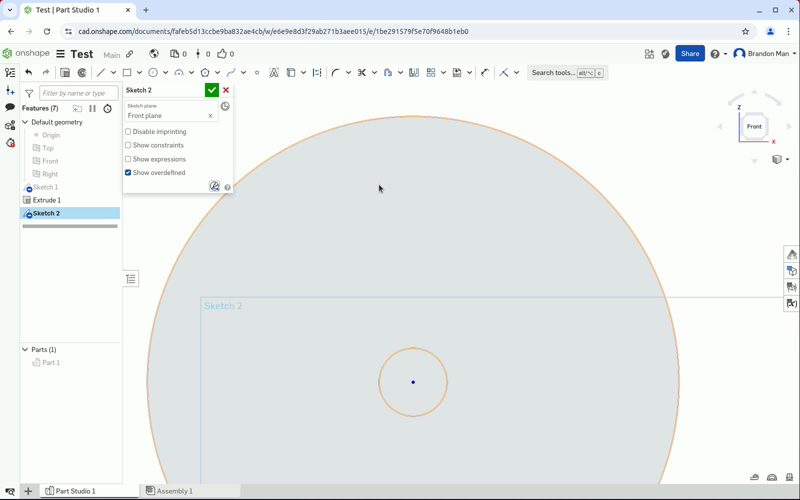
click(379, 184)
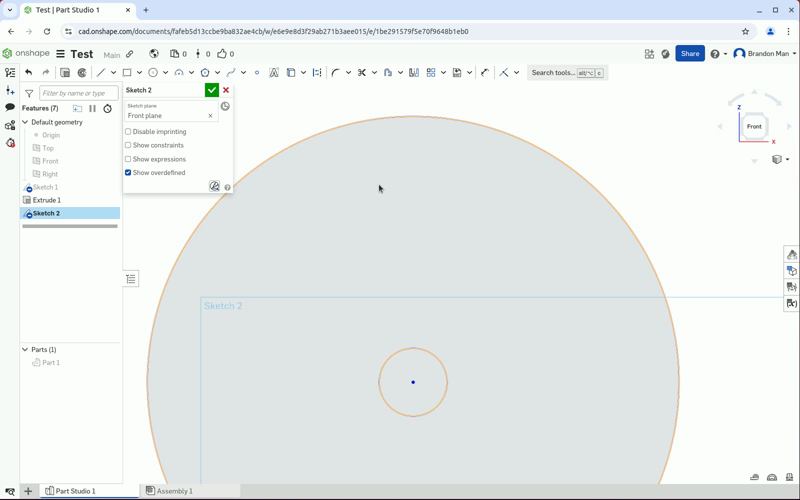
scroll(-6)
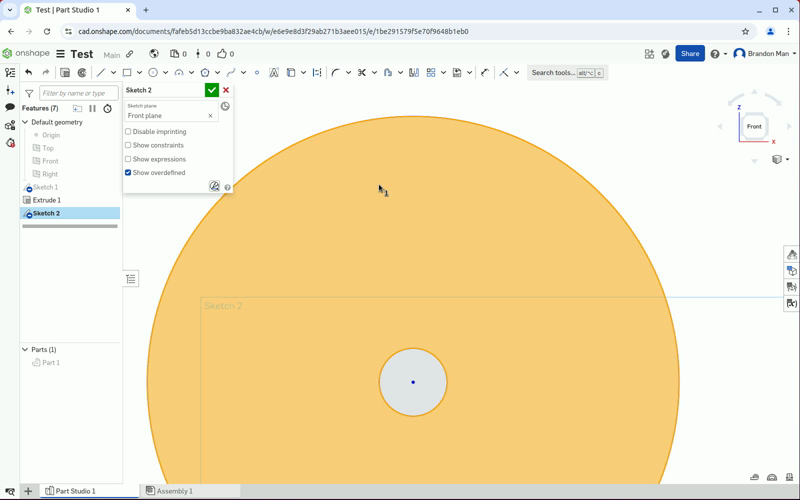
scroll(-6)
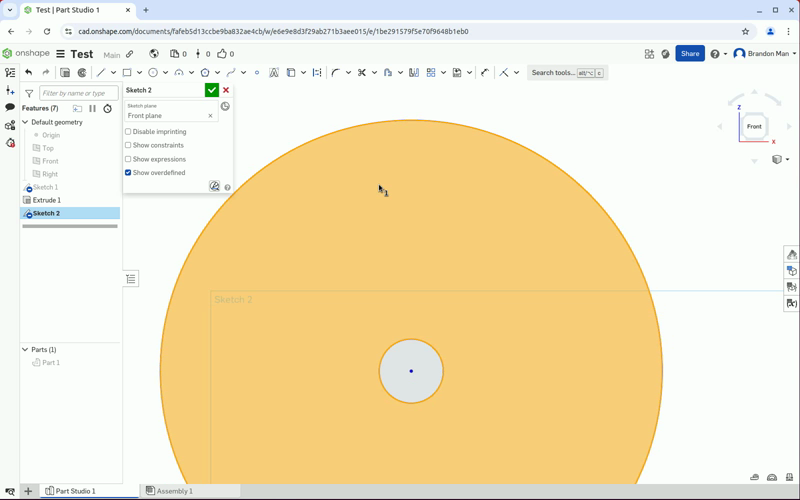
scroll(-6)
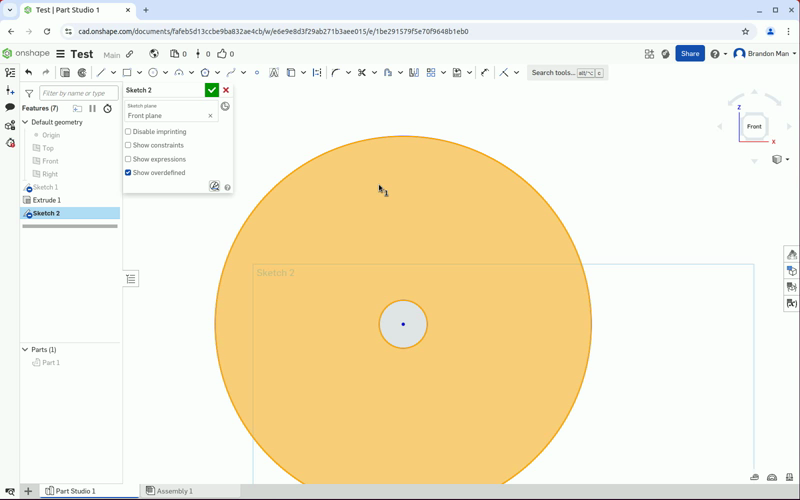
scroll(-6)
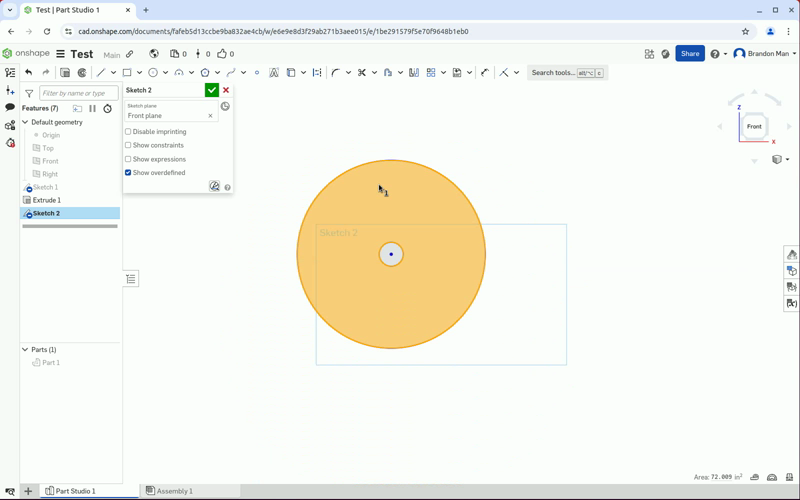
scroll(-6)
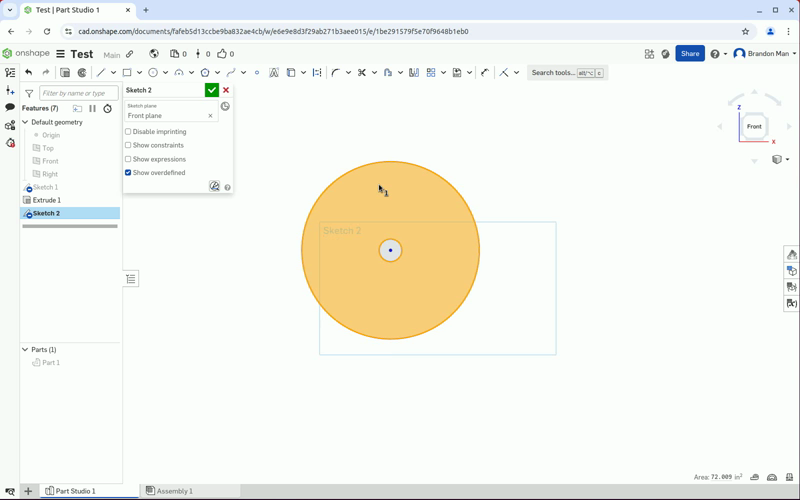
scroll(-6)
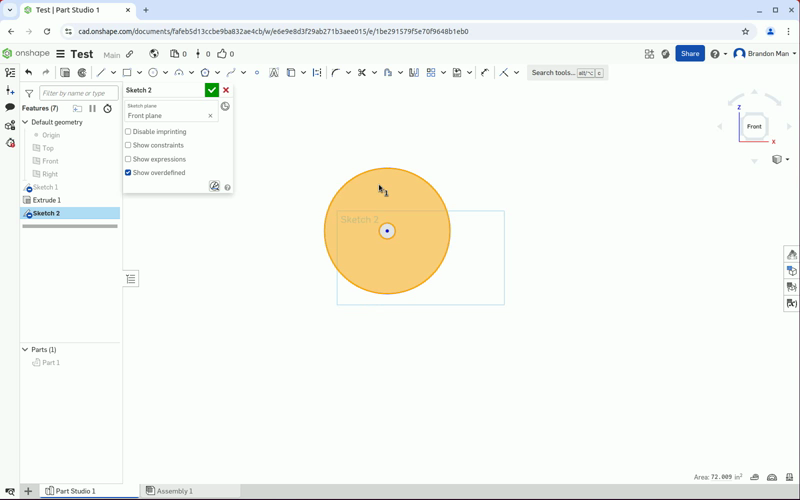
scroll(-6)
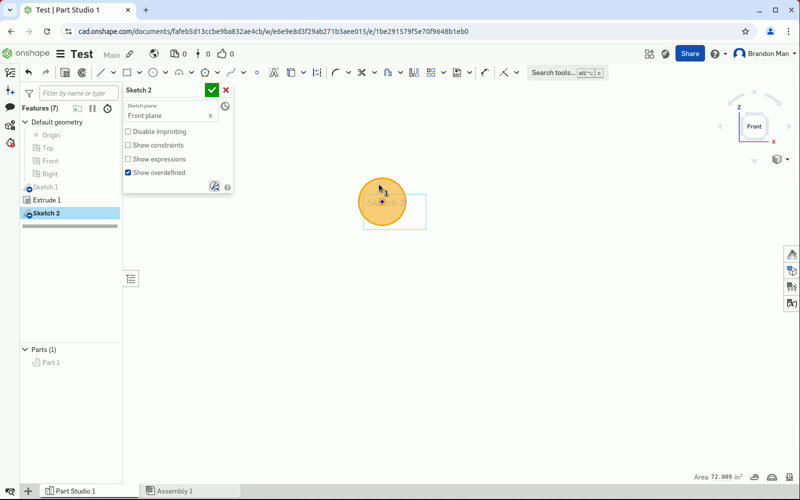
mouse_move(73, 352)
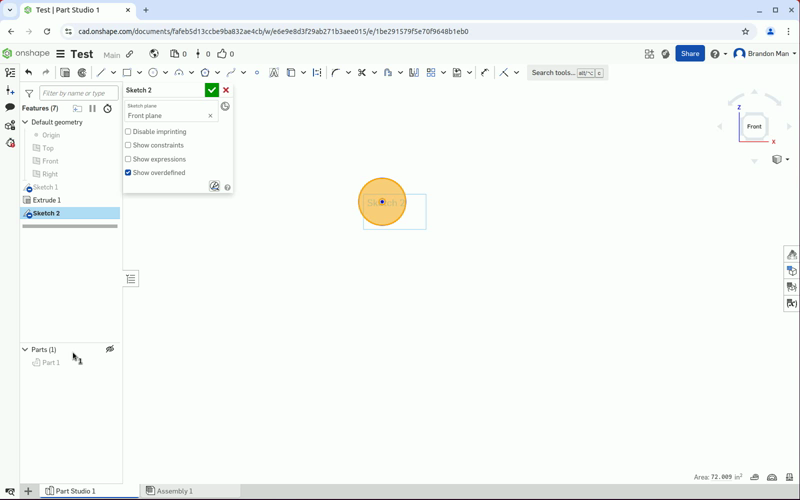
key(shift+y)
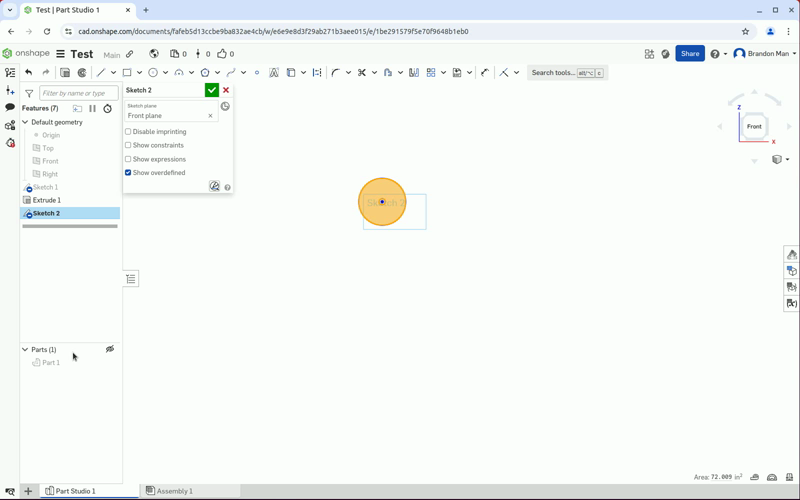
key(shift+e)
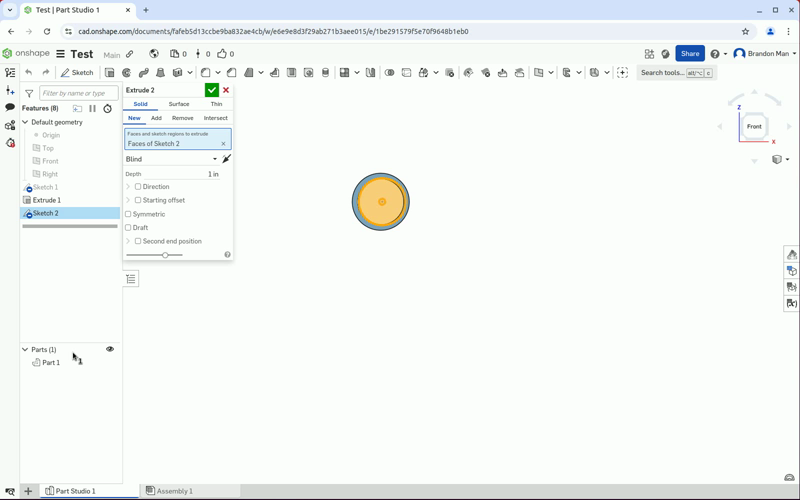
mouse_move(143, 106)
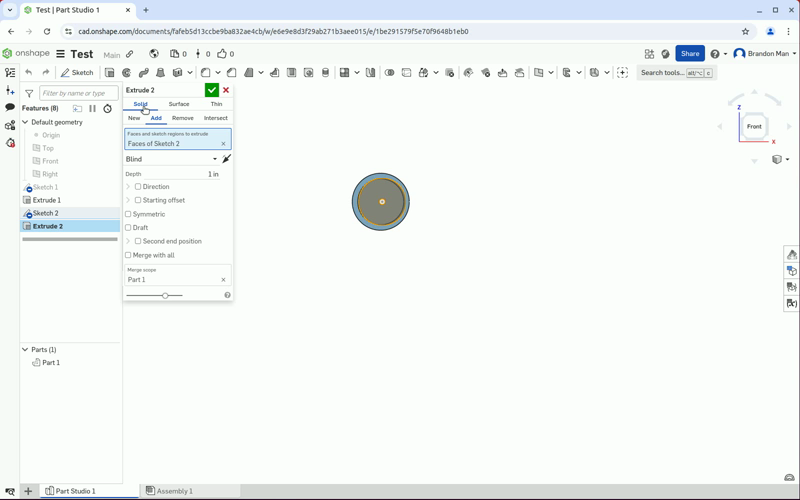
click(143, 106)
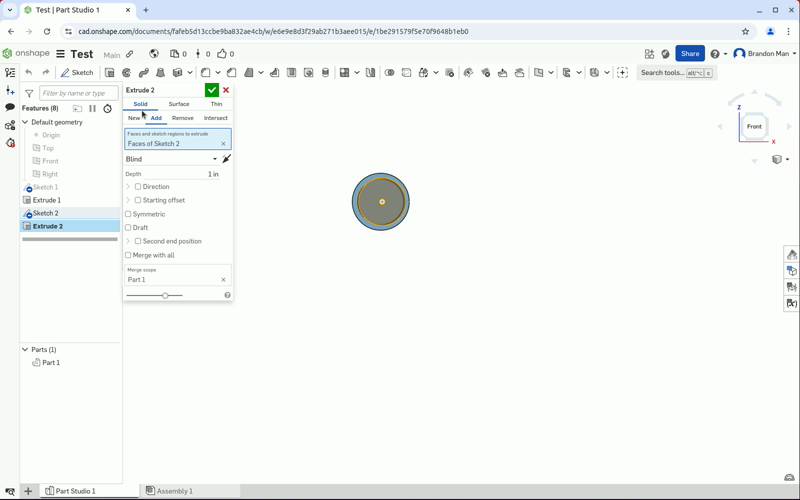
mouse_move(137, 120)
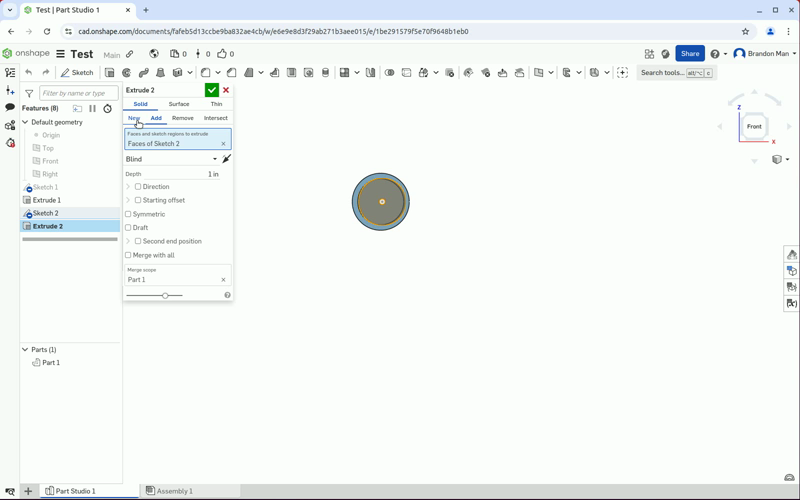
click(137, 120)
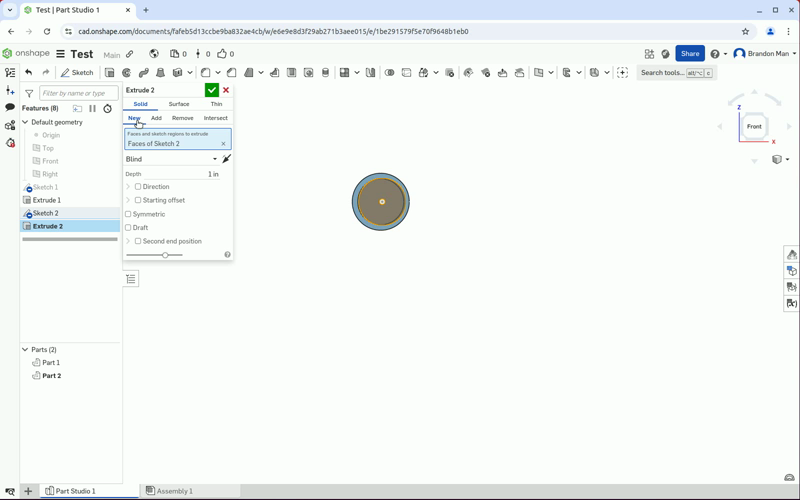
key(tab, 4)
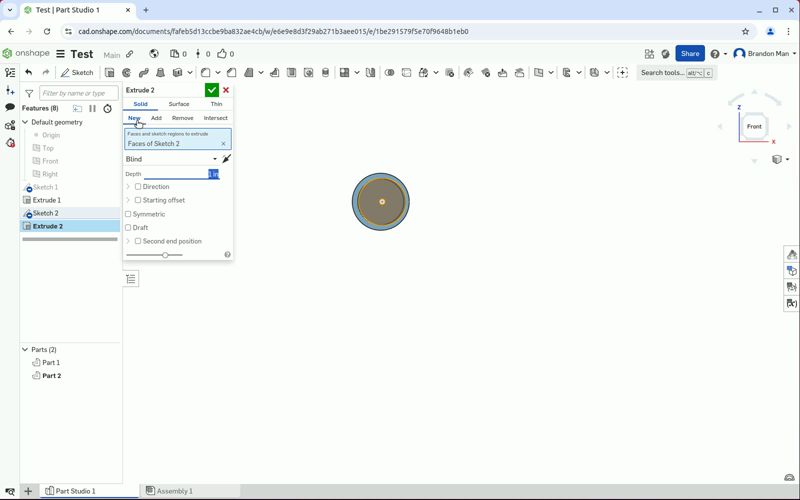
text(0.722)
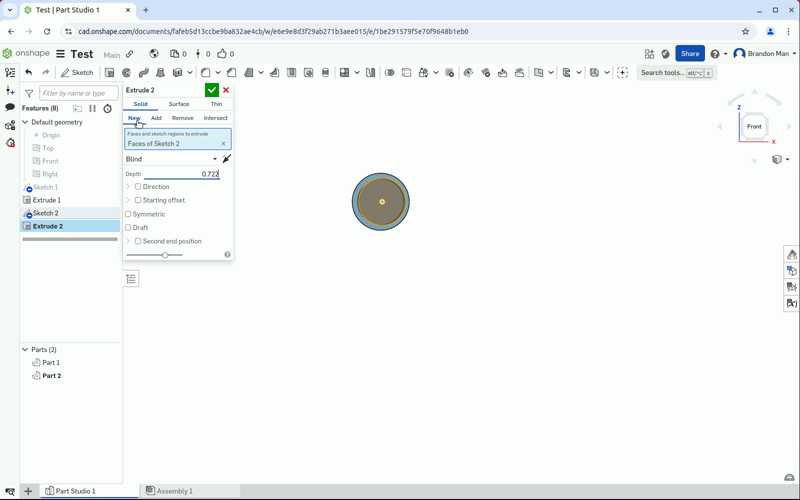
key(enter)
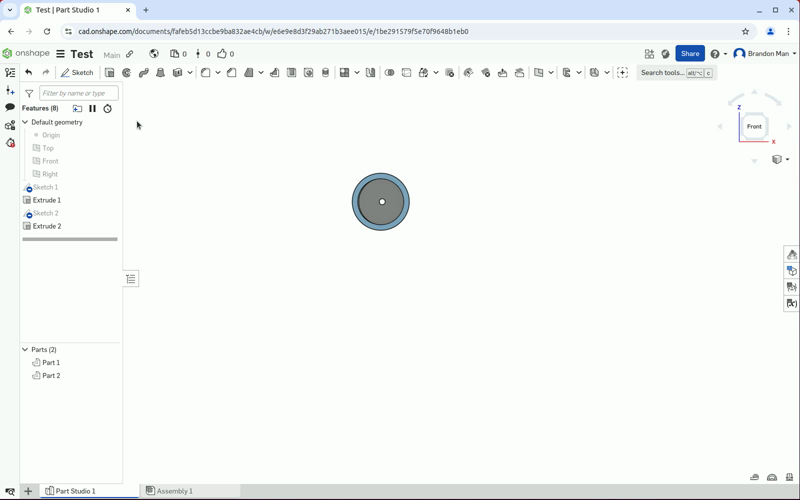
key(shift+h)
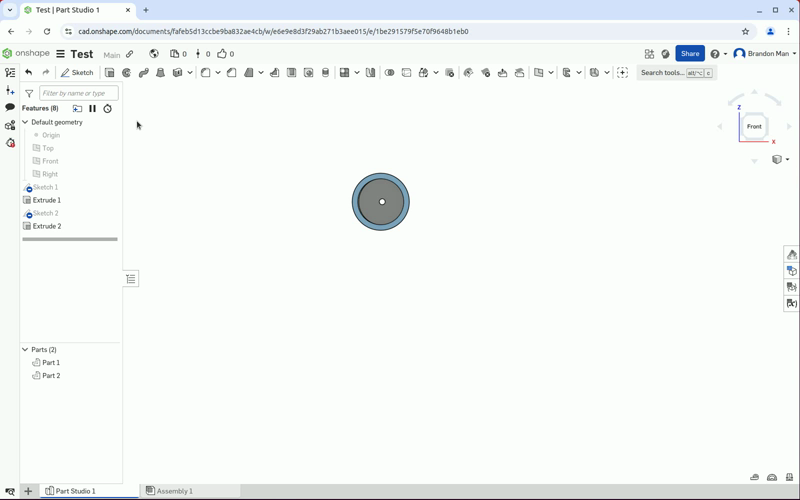
key(shift+h)
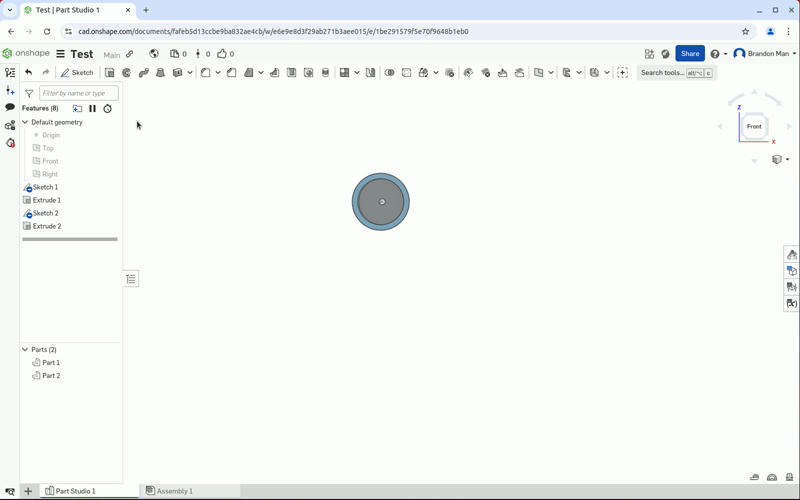
key(shift+7)
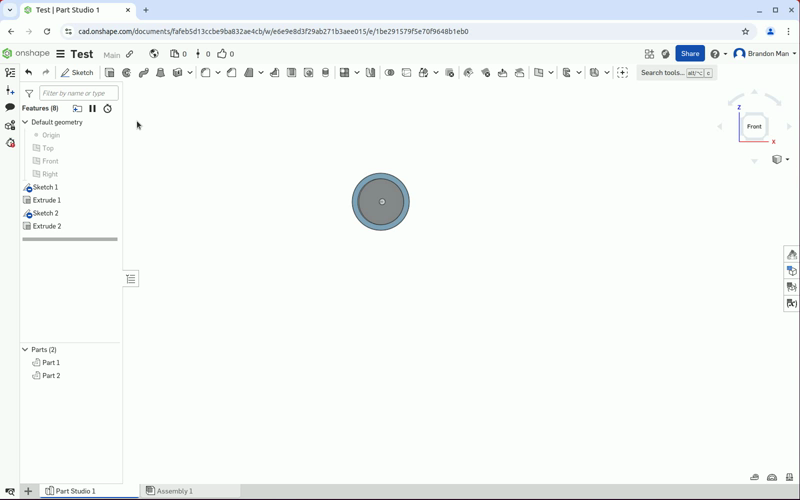
key(left, 2)
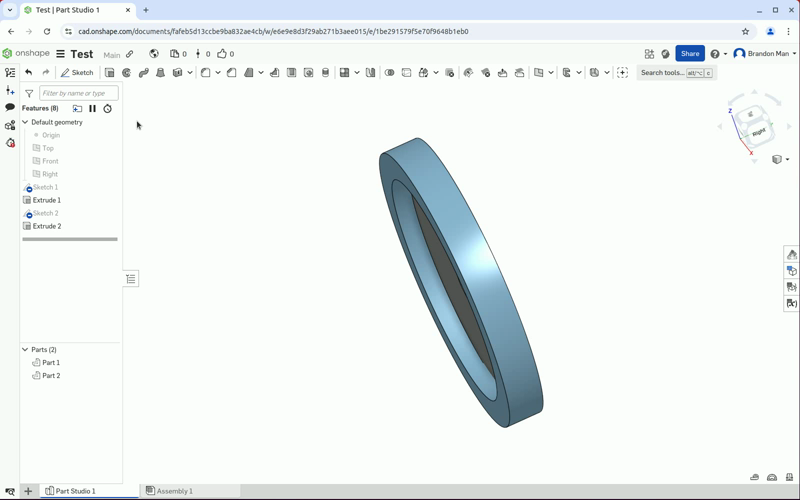
key(down, 2)
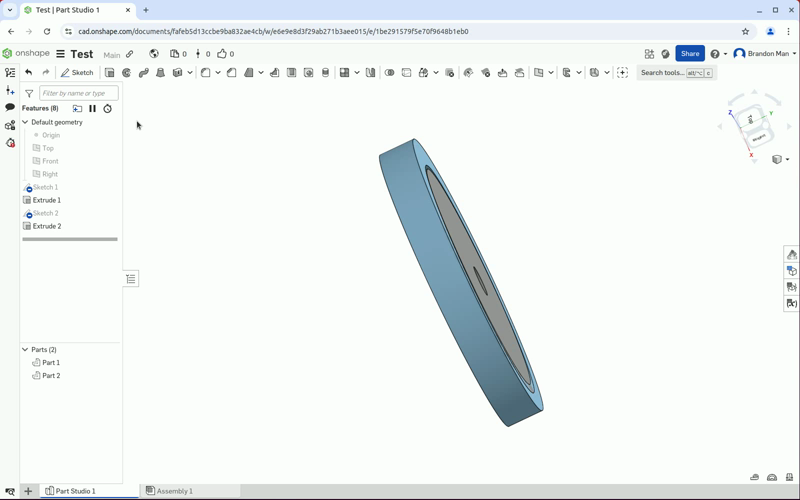
key(up, 2)
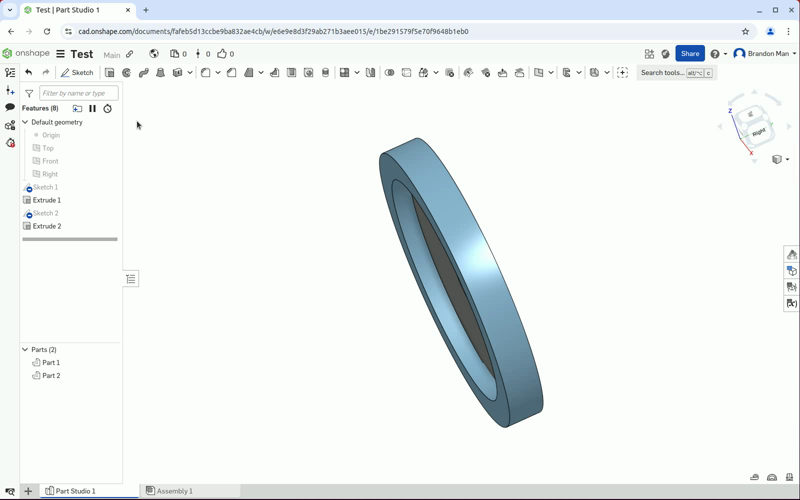
key(right, 2)
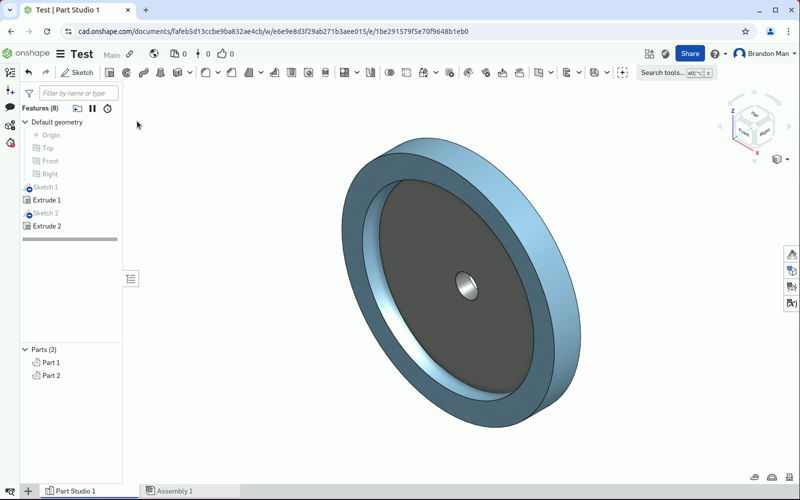
mouse_move(73, 189)
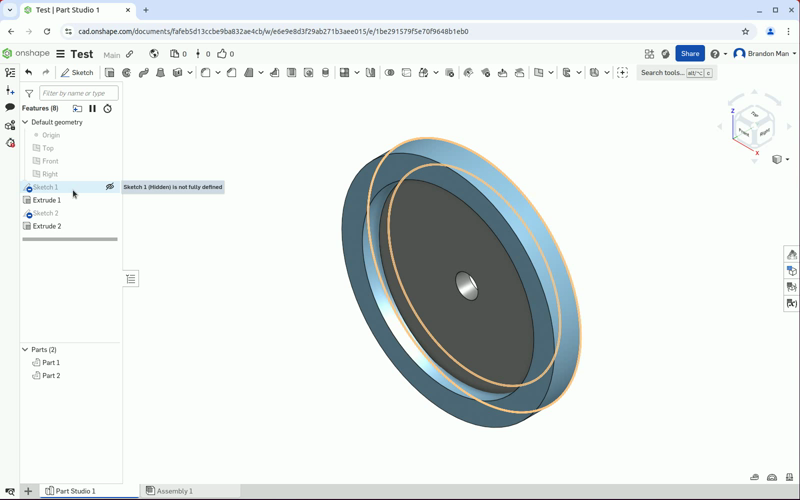
click(73, 189)